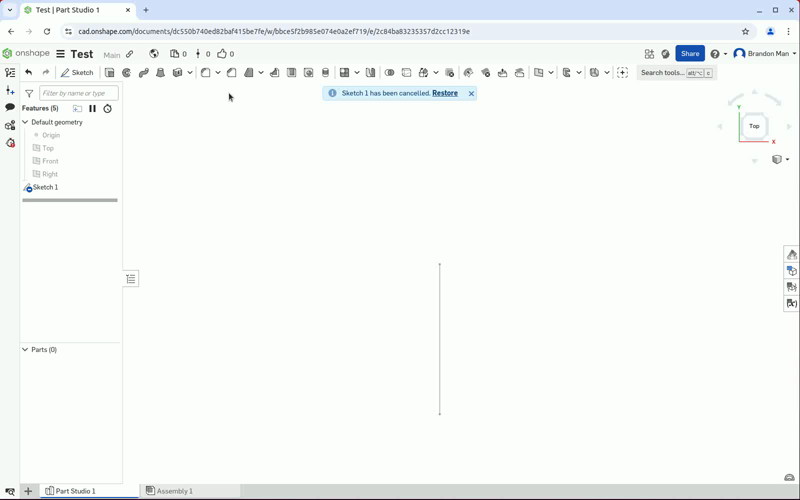
key(shift+h)
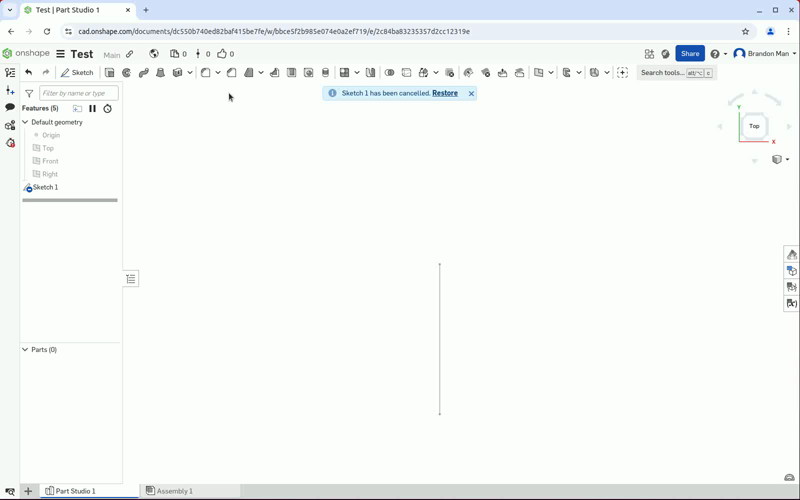
key(shift+s)
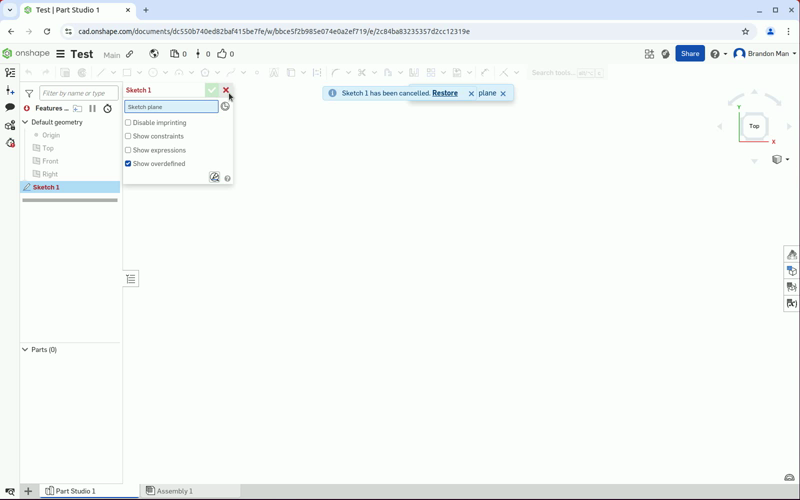
mouse_move(73, 150)
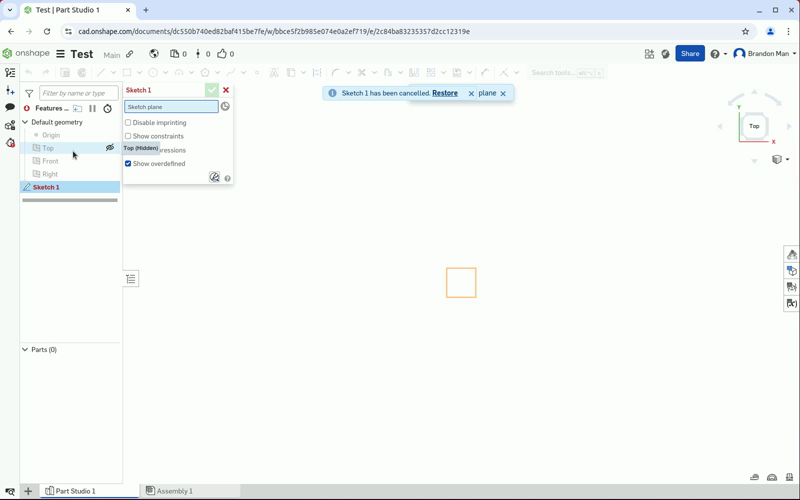
click(73, 150)
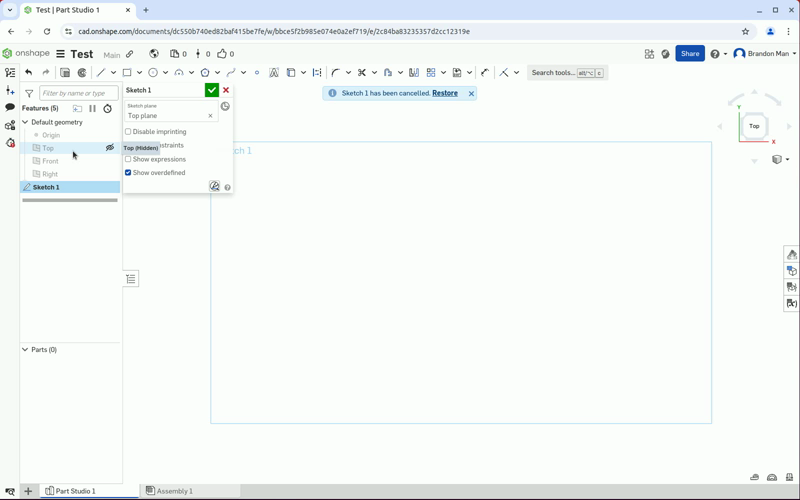
mouse_move(73, 352)
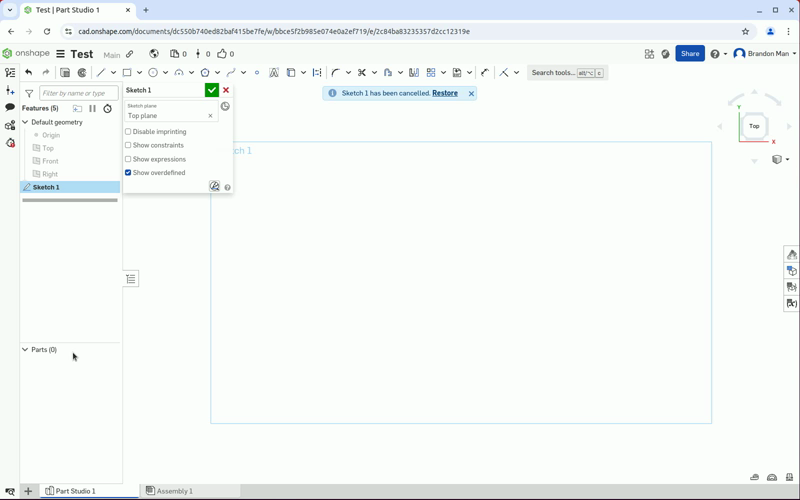
key(y)
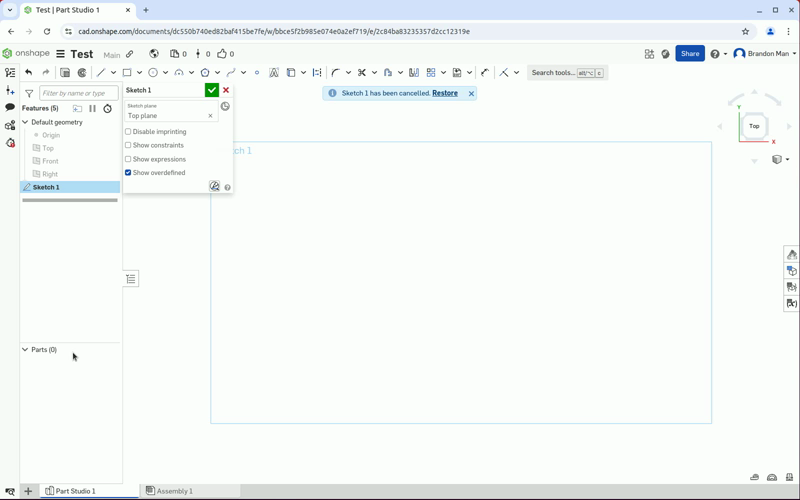
key(l)
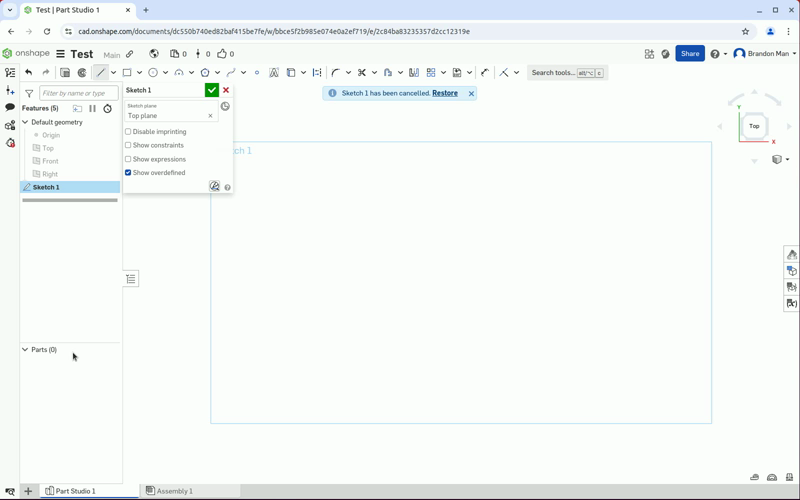
key_down(shift)
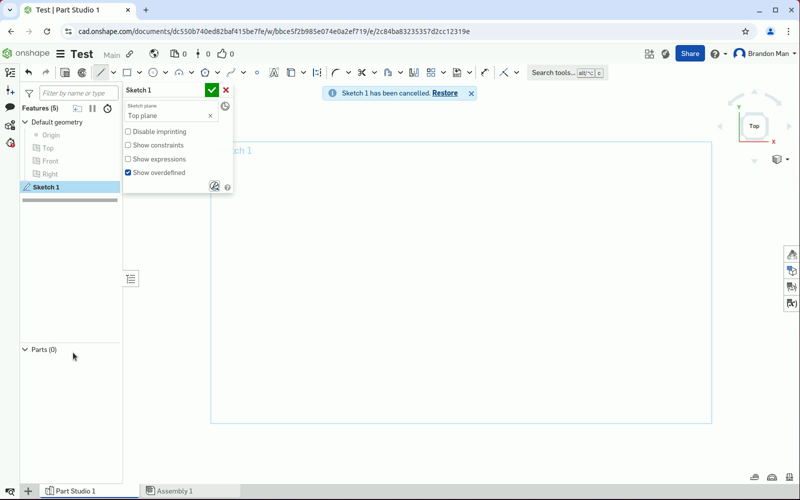
mouse_move(348, 345)
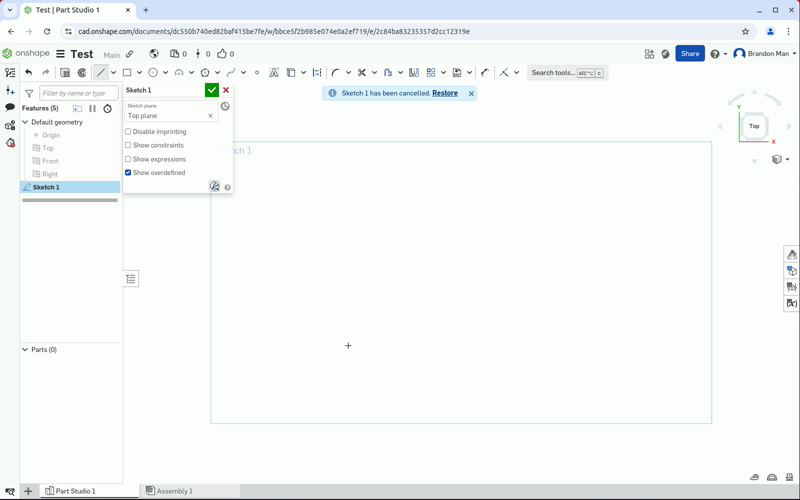
click(348, 345)
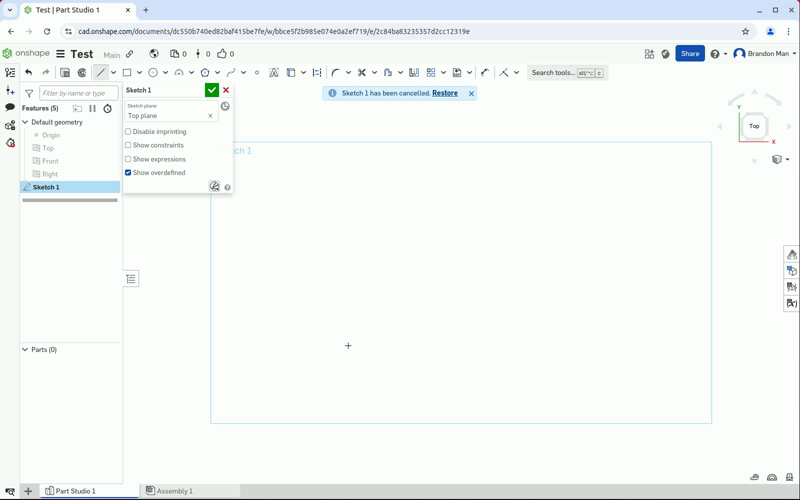
key_up(shift)
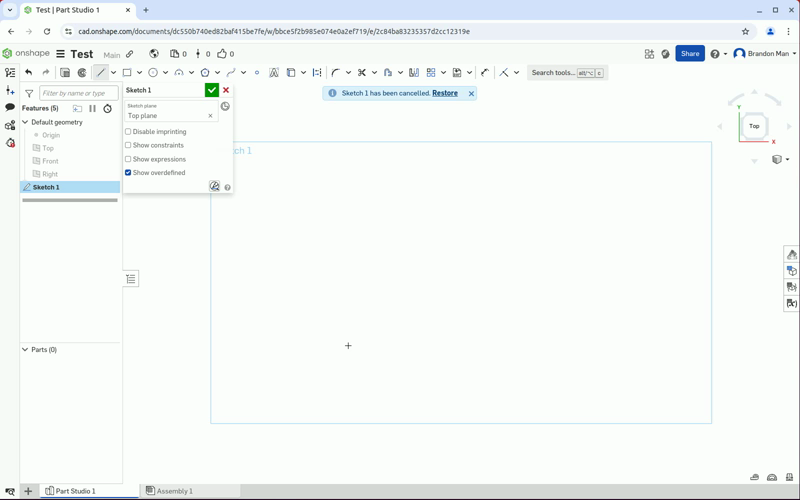
key_down(shift)
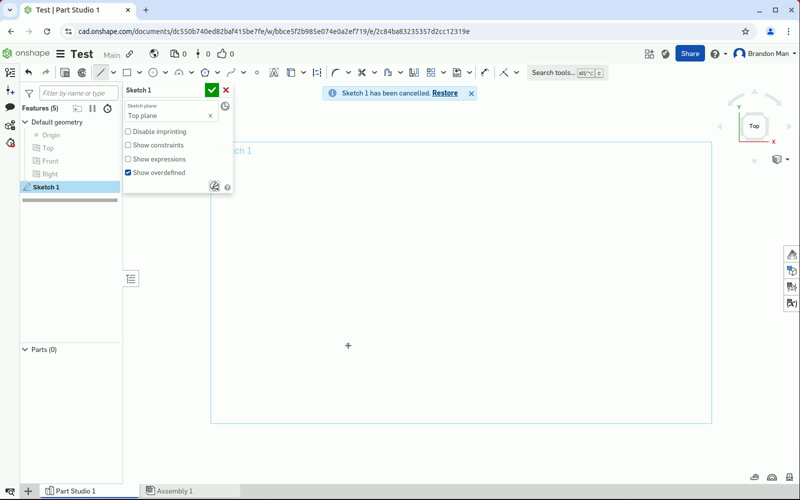
mouse_move(572, 345)
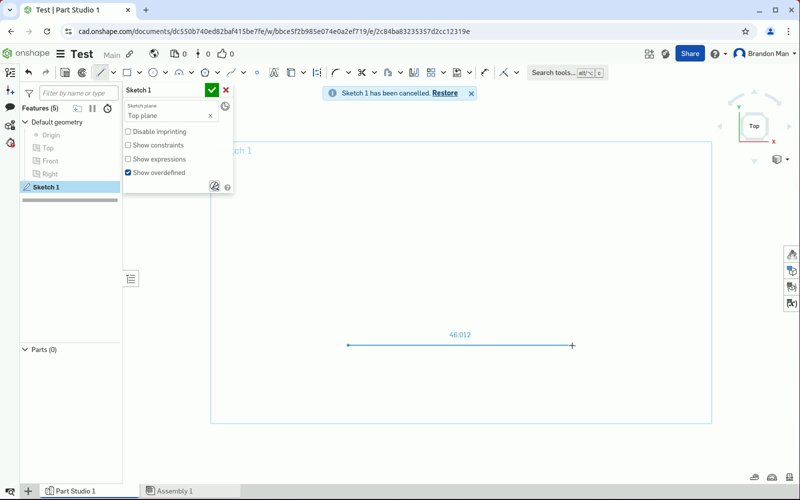
click(572, 345)
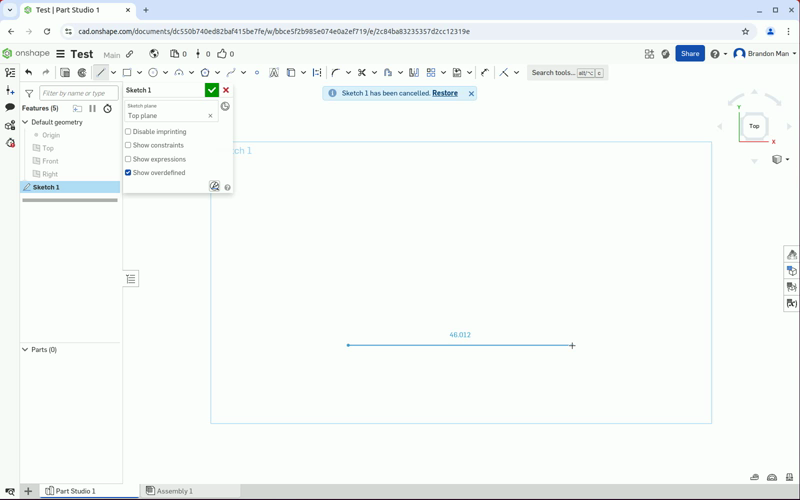
key_up(shift)
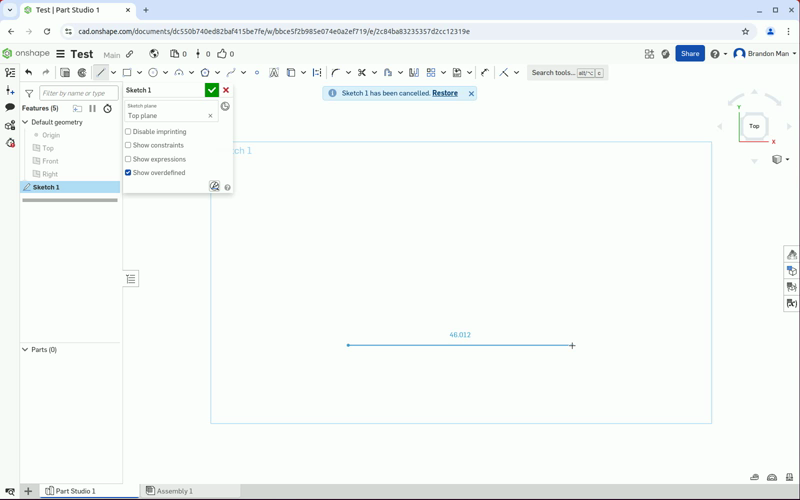
key_down(shift)
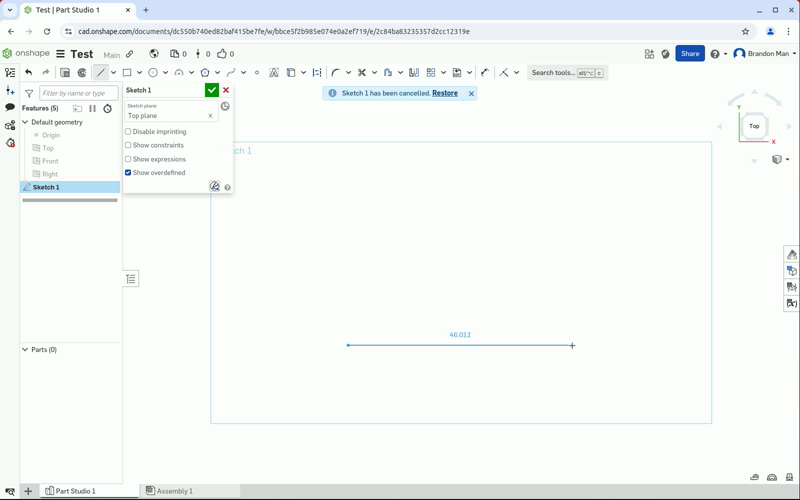
mouse_move(572, 222)
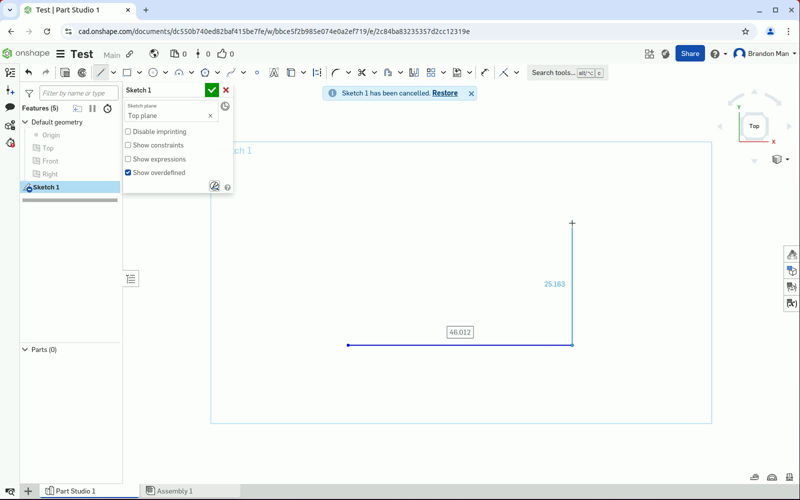
click(572, 222)
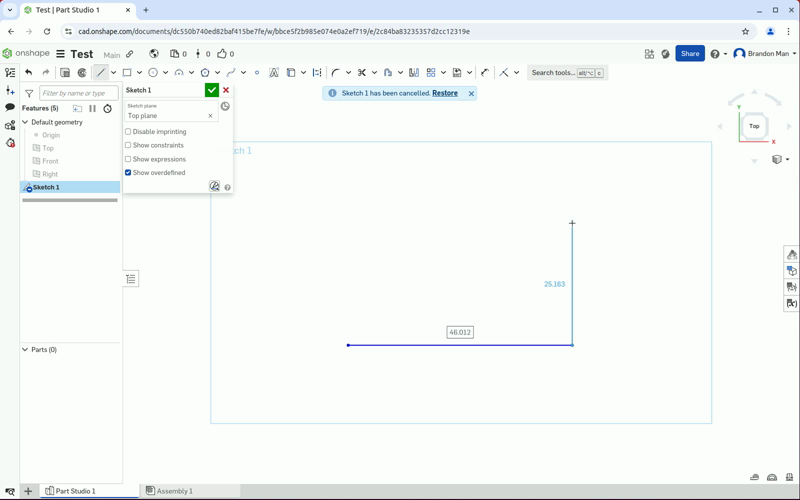
key_up(shift)
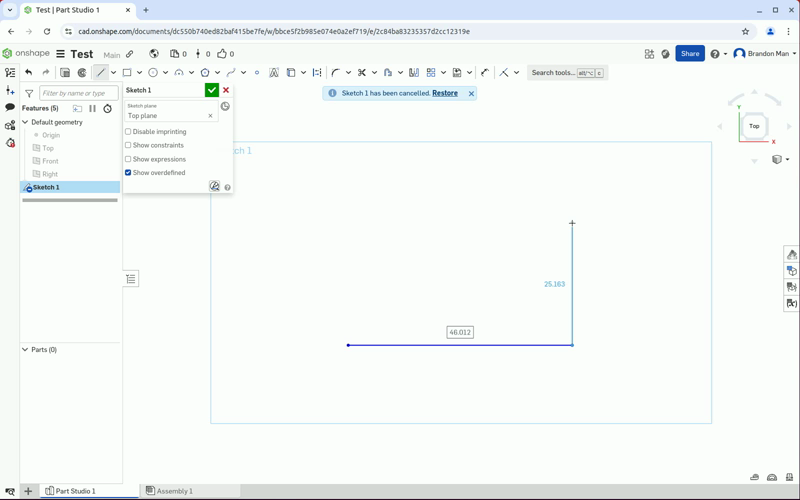
key_down(shift)
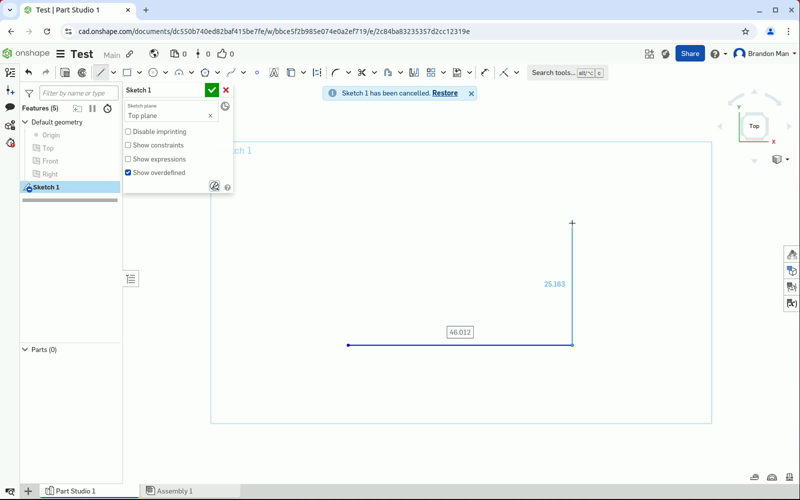
mouse_move(348, 222)
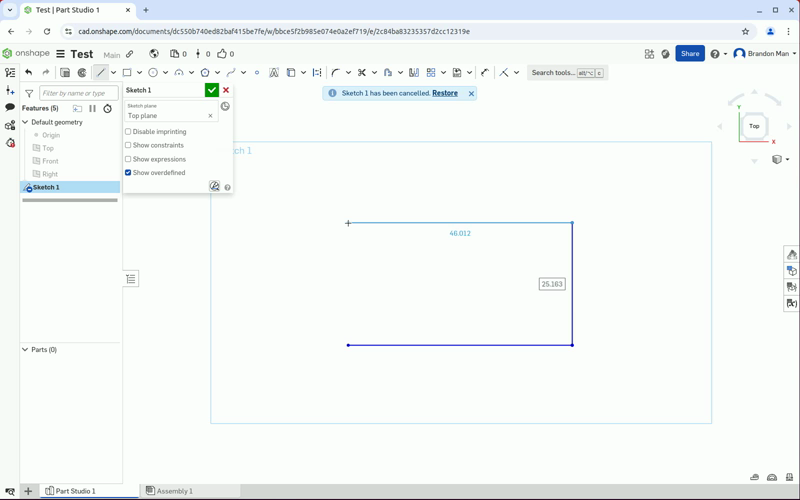
click(348, 222)
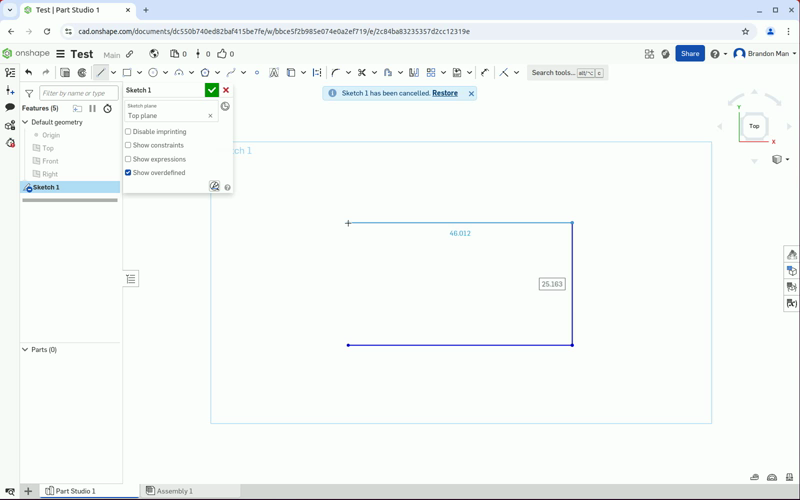
key_up(shift)
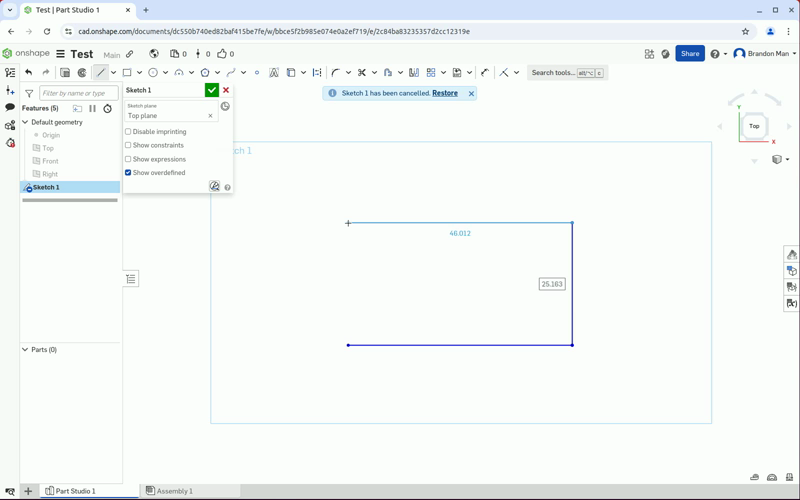
key_down(shift)
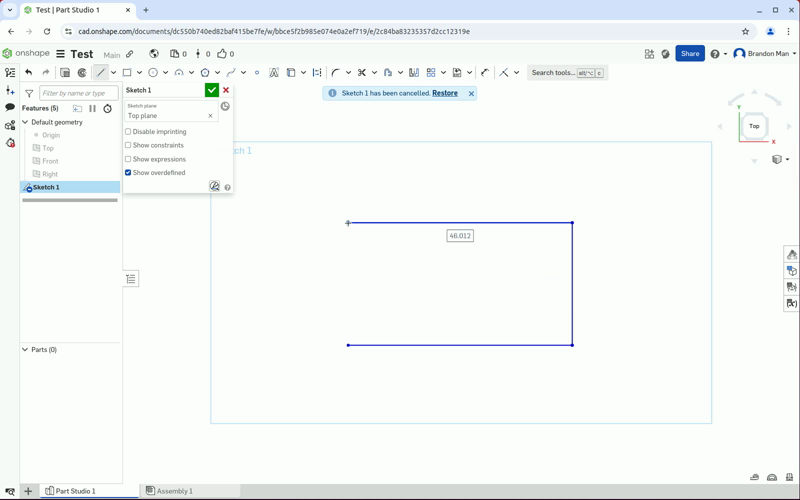
mouse_move(348, 345)
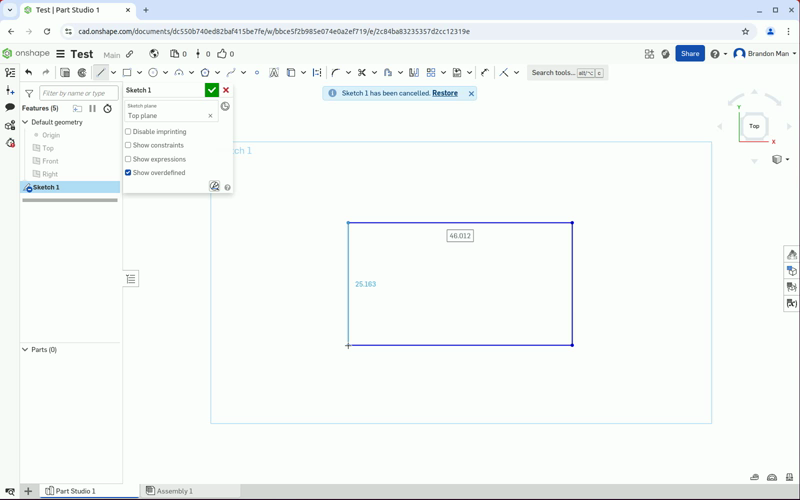
key_up(shift)
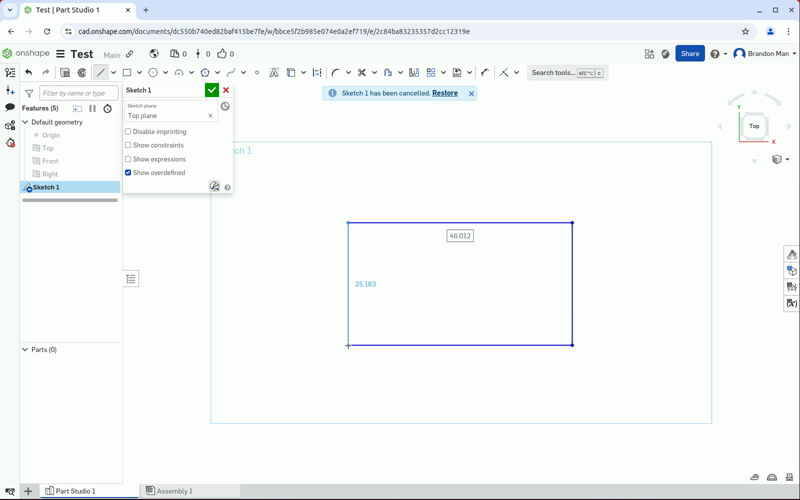
click(348, 345)
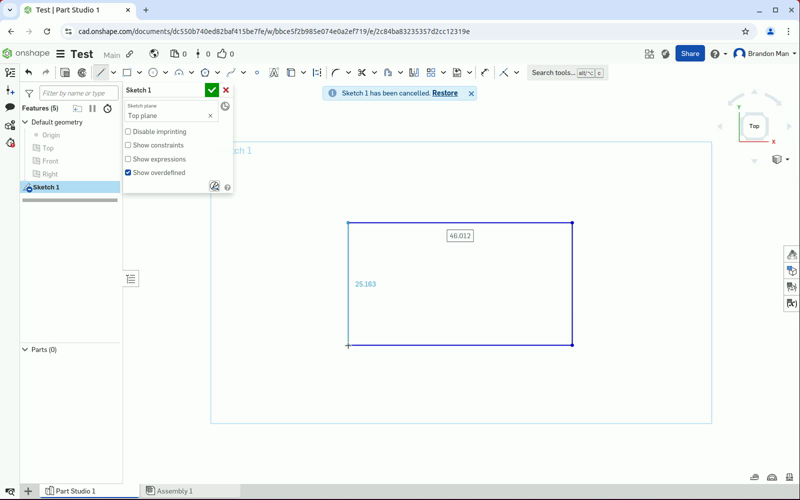
key(esc)
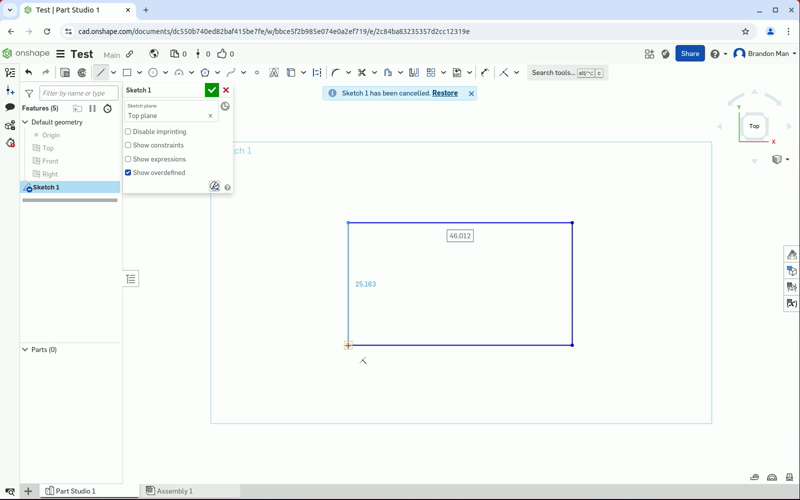
key(l)
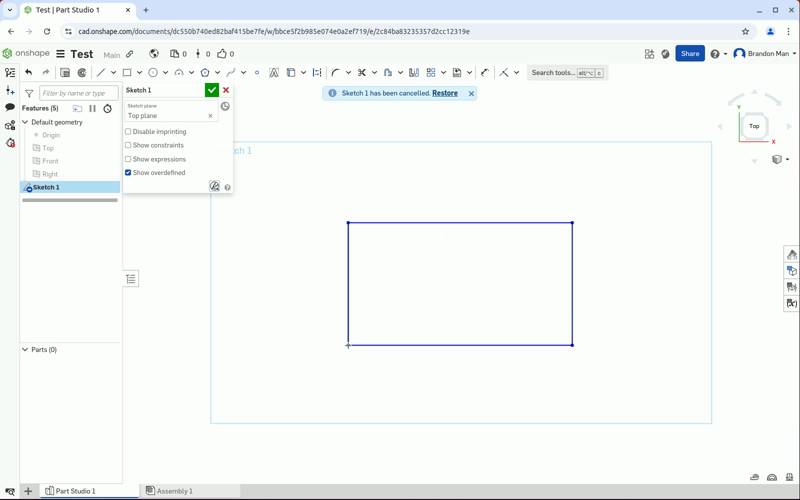
key_down(shift)
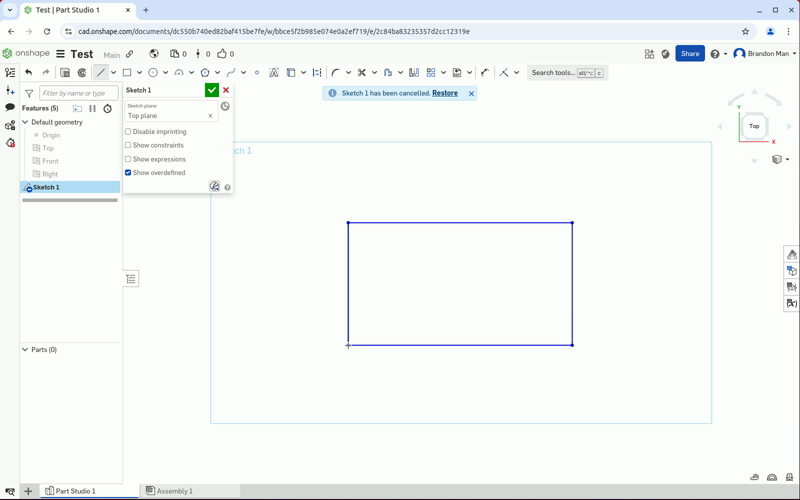
mouse_move(353, 340)
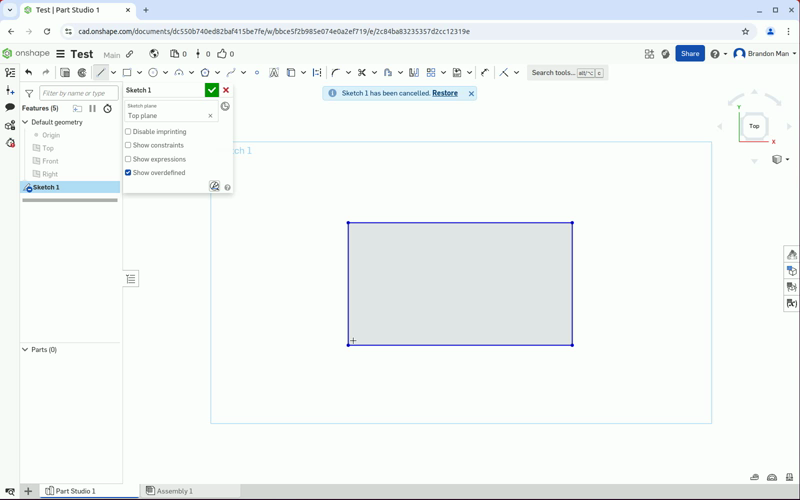
click(353, 340)
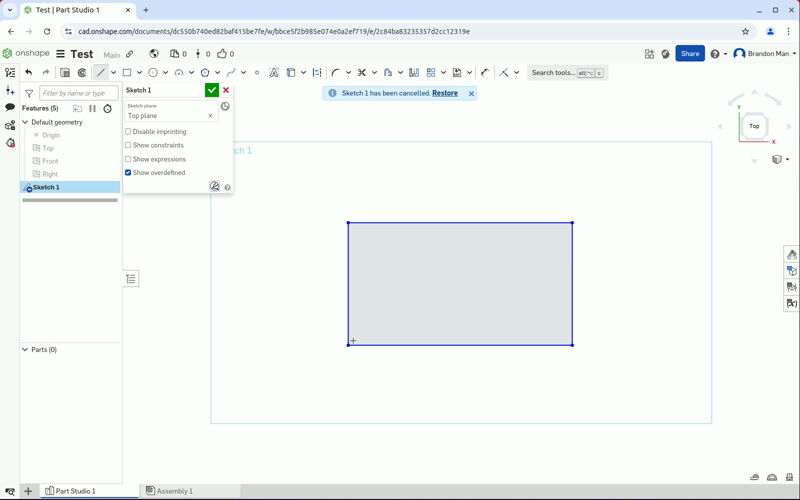
key_up(shift)
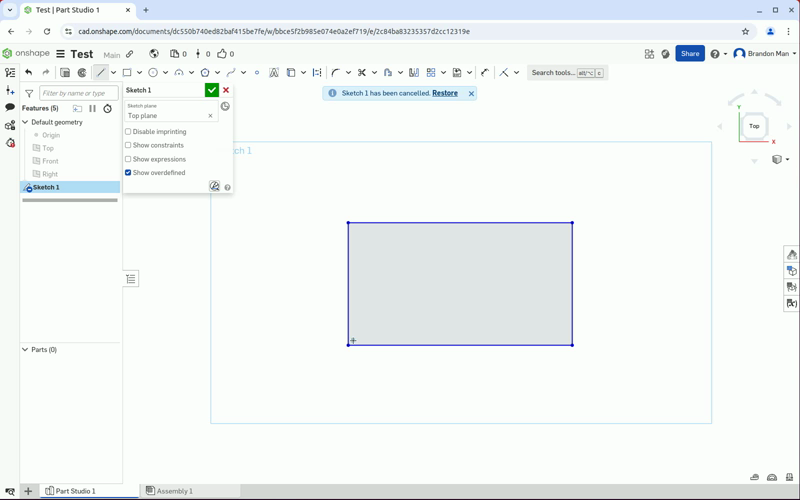
key_down(shift)
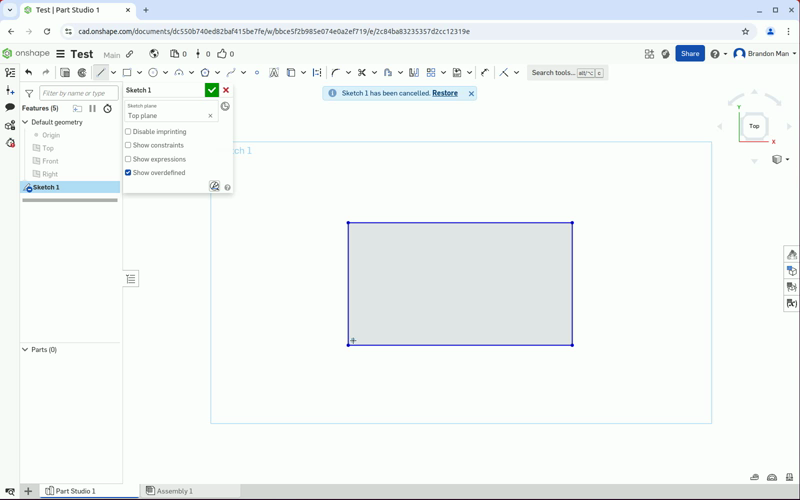
mouse_move(567, 340)
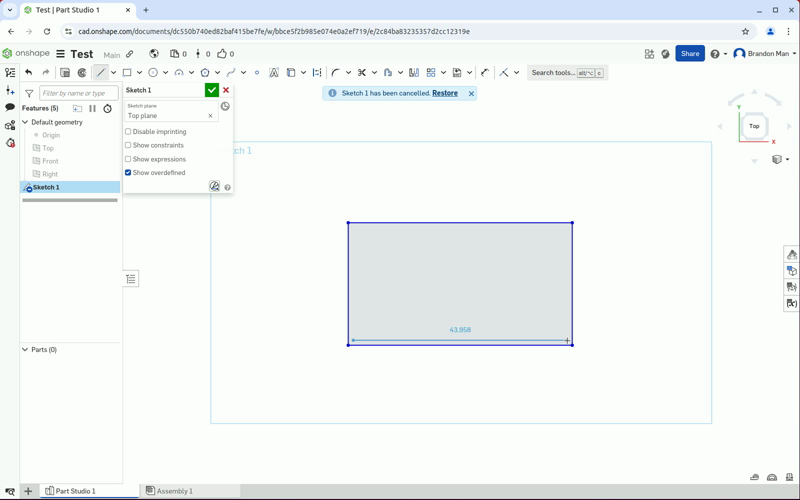
click(567, 340)
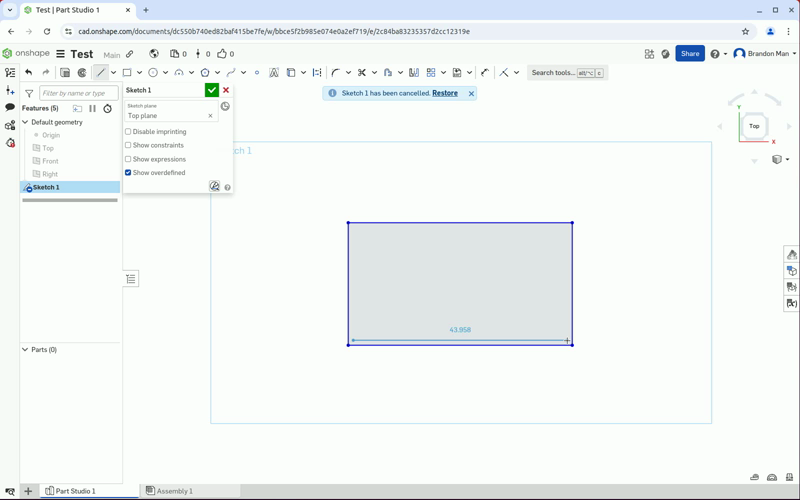
key_up(shift)
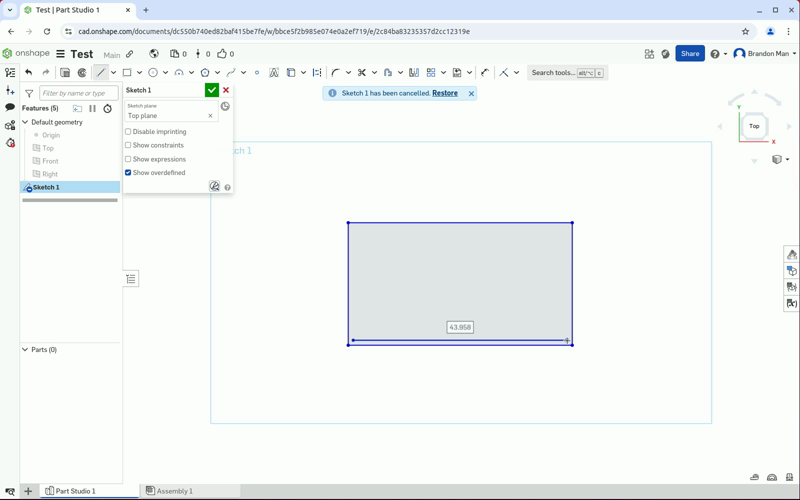
key_down(shift)
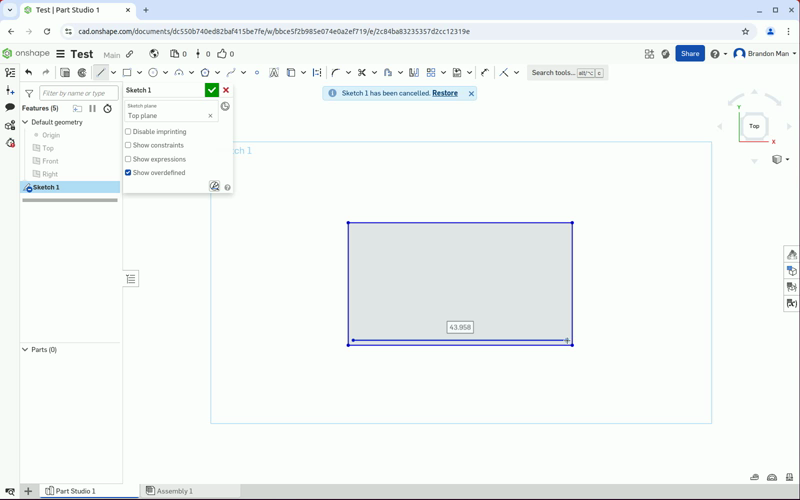
mouse_move(567, 224)
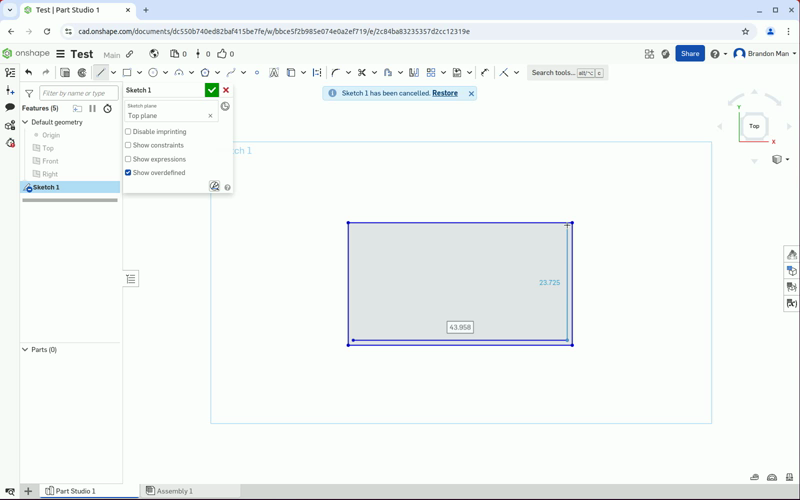
click(567, 224)
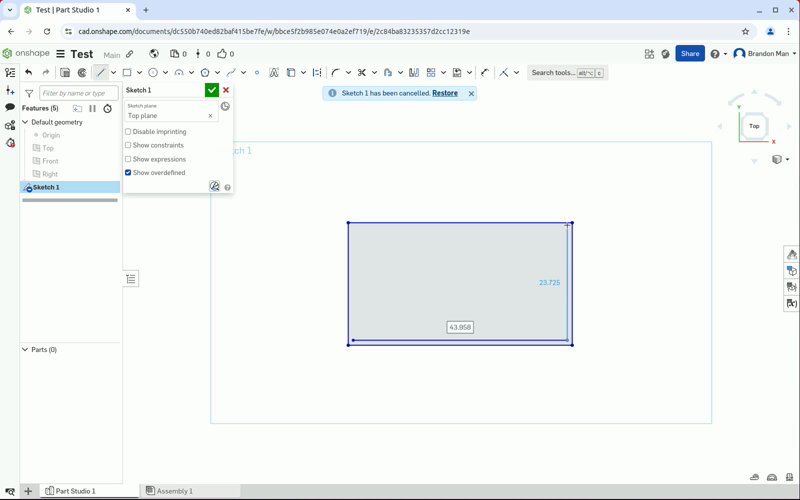
key_up(shift)
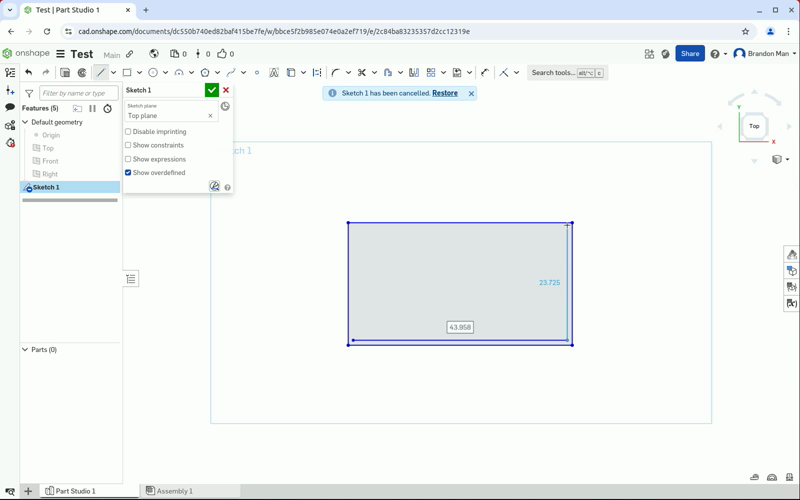
key_down(shift)
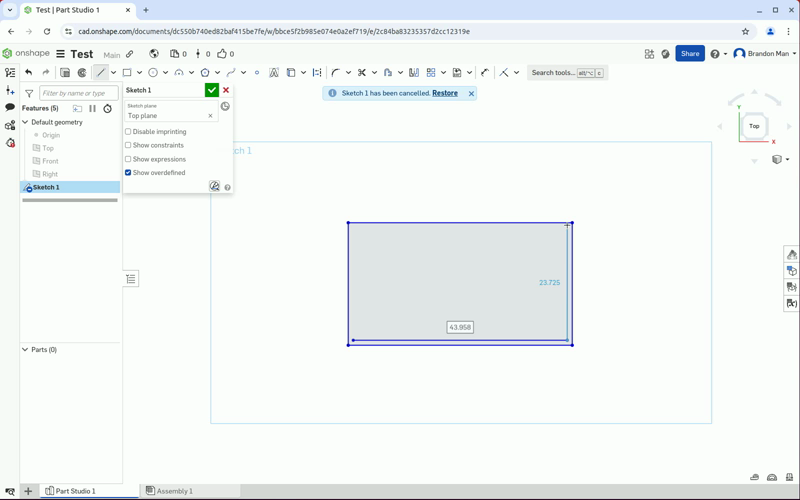
mouse_move(353, 224)
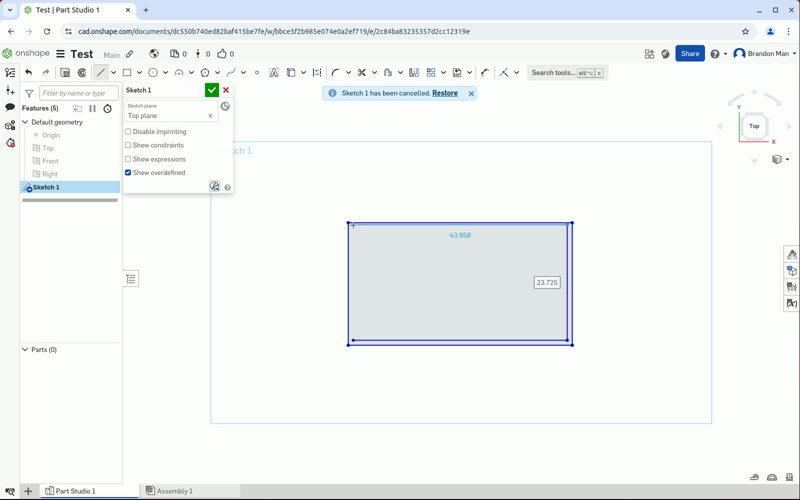
click(353, 224)
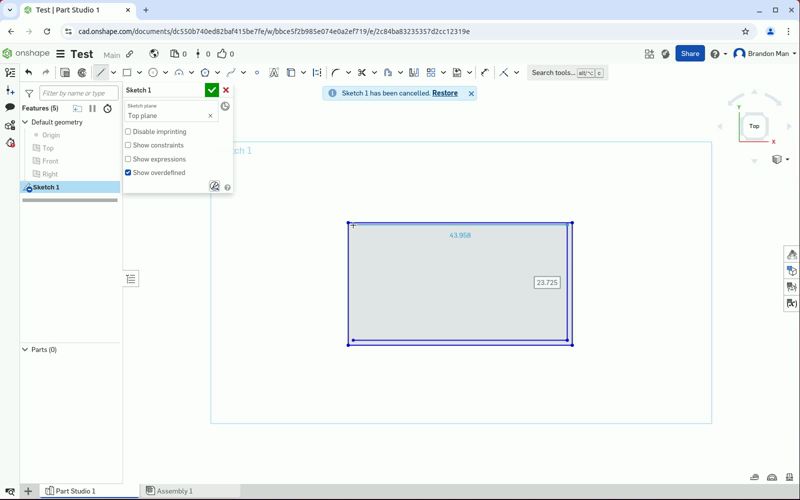
key_up(shift)
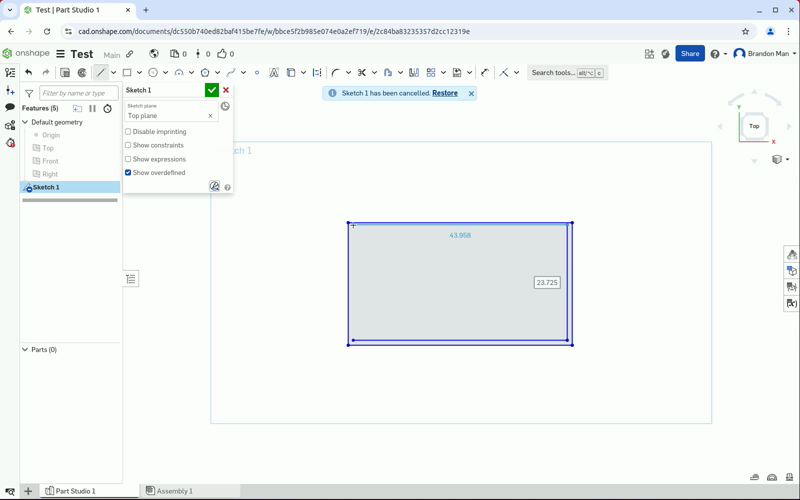
key_down(shift)
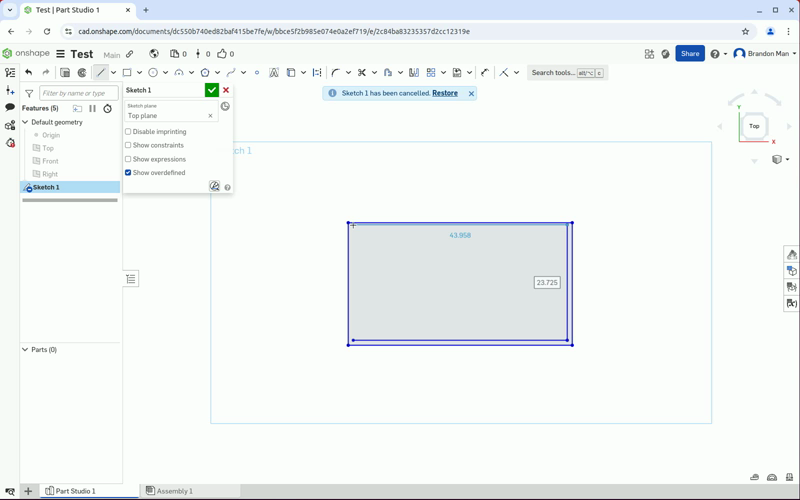
mouse_move(353, 340)
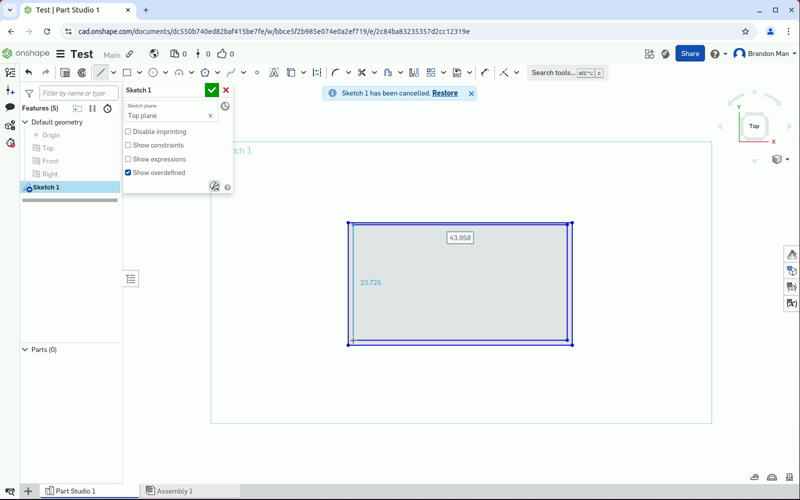
key_up(shift)
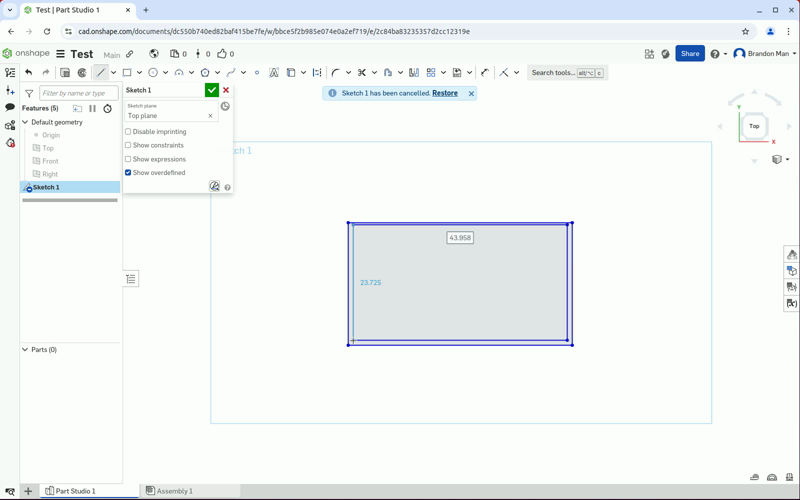
click(353, 340)
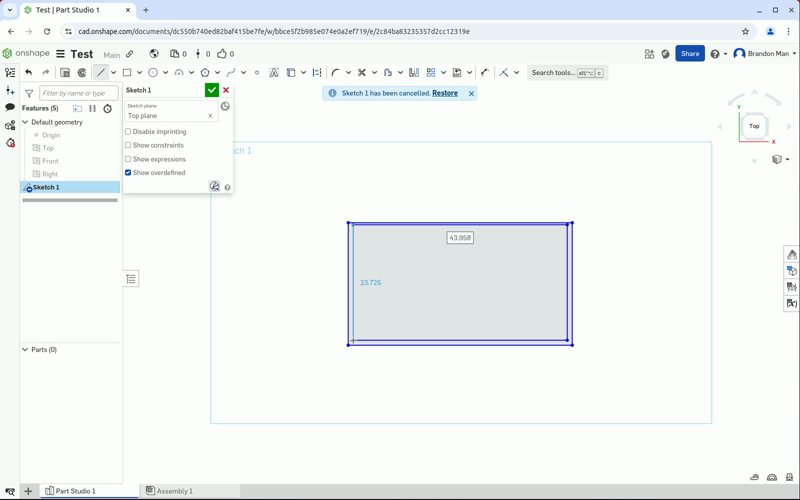
key(esc)
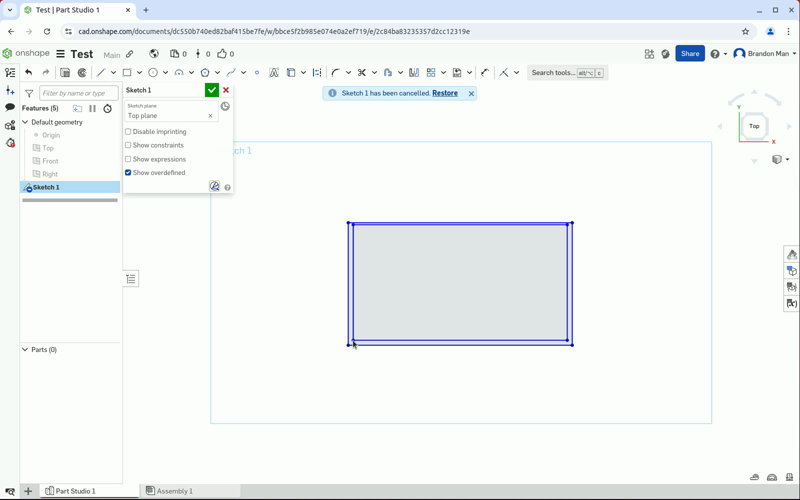
mouse_move(530, 342)
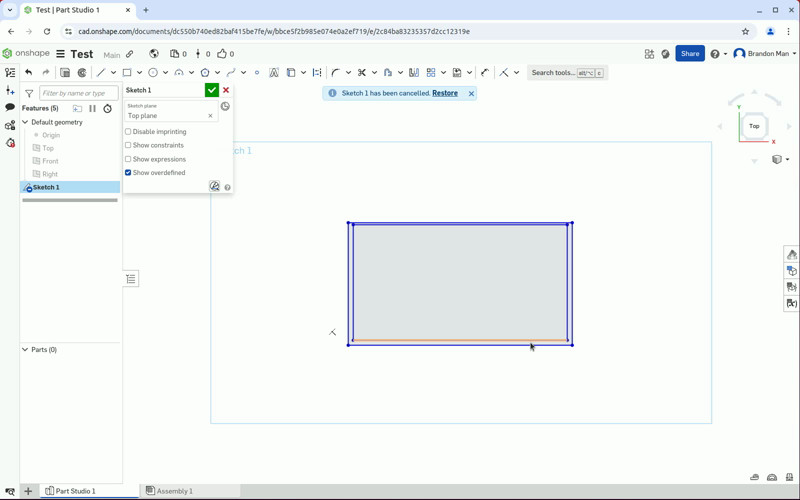
click(530, 342)
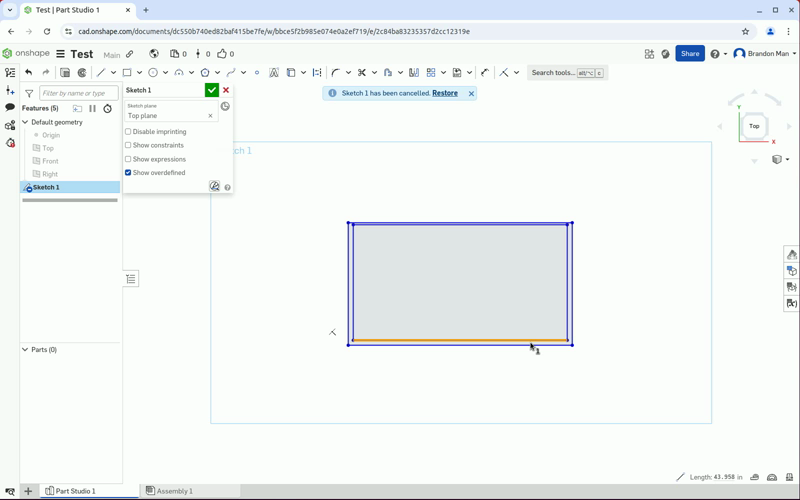
mouse_move(73, 352)
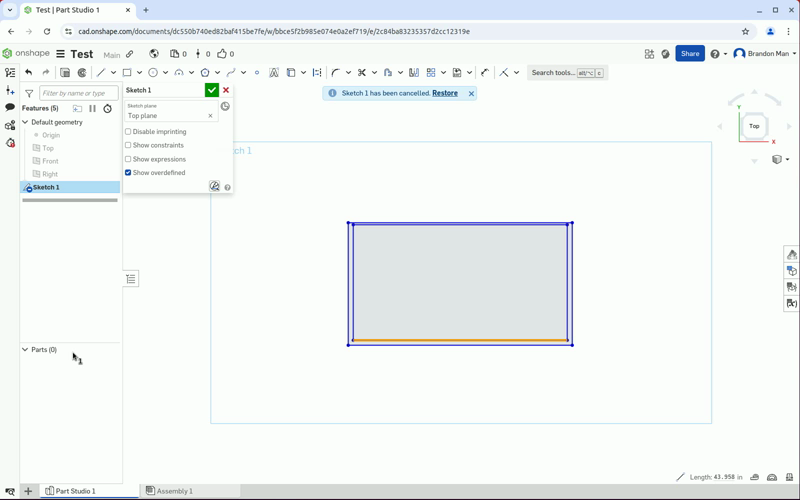
key(shift+y)
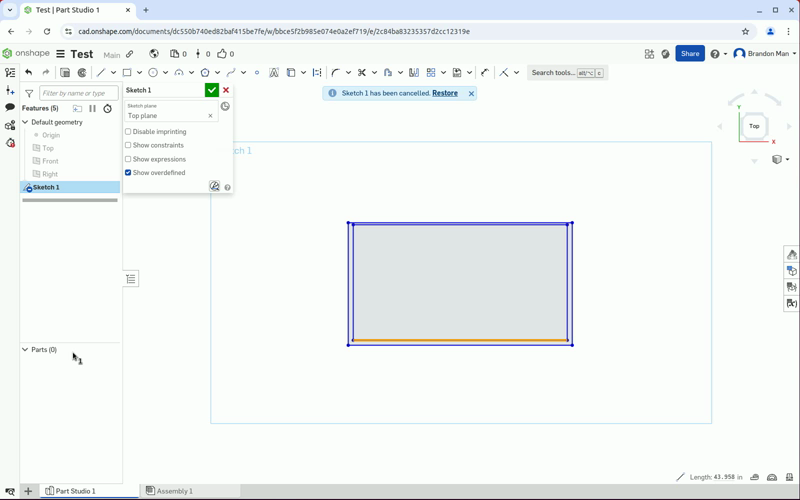
key(shift+e)
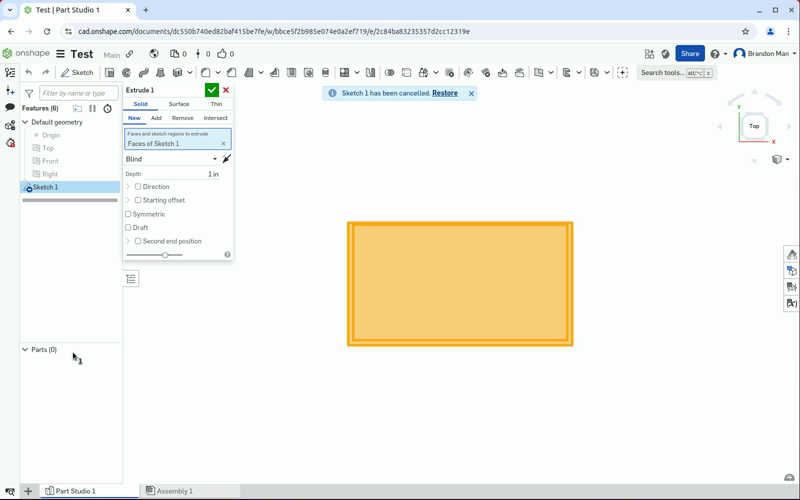
mouse_move(143, 106)
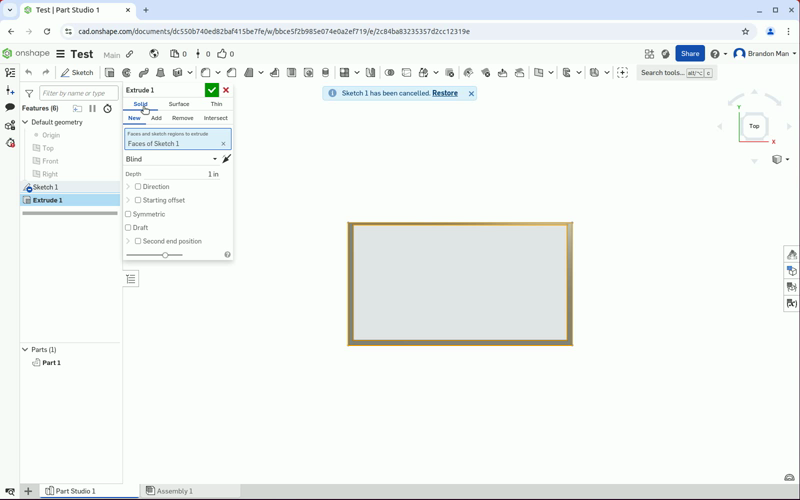
click(143, 106)
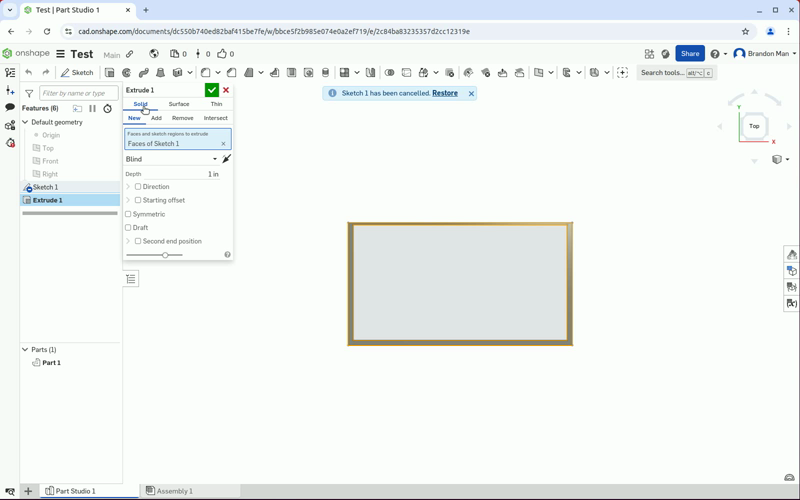
mouse_move(137, 120)
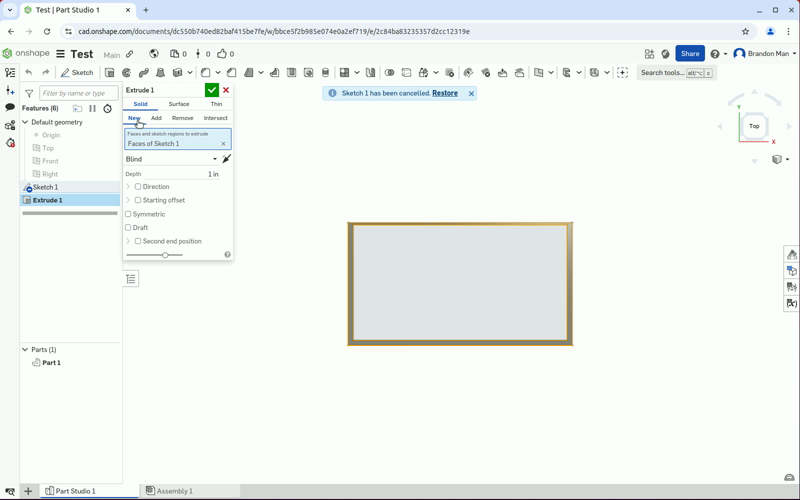
click(137, 120)
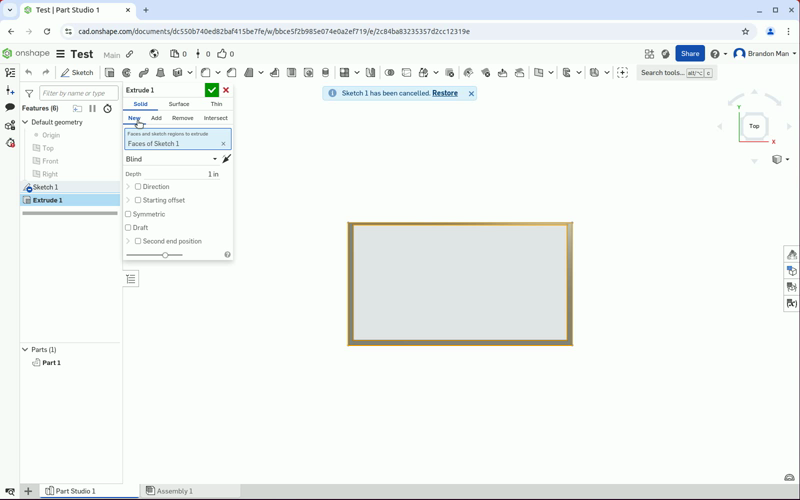
key(tab, 4)
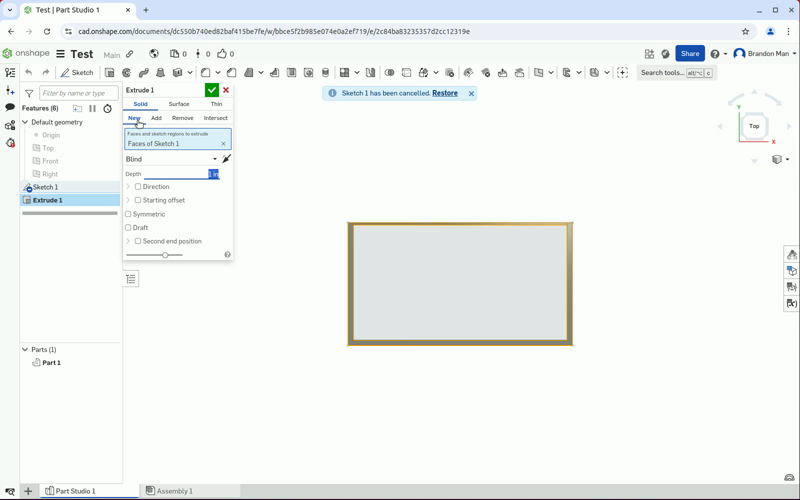
text(2.648)
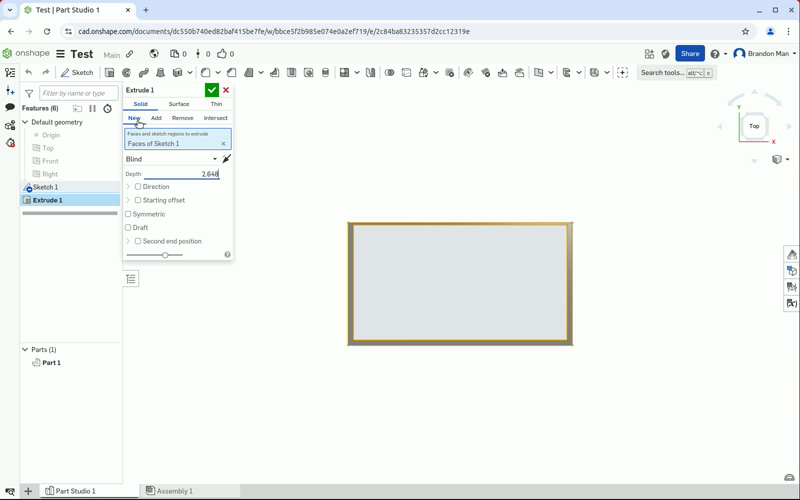
key(enter)
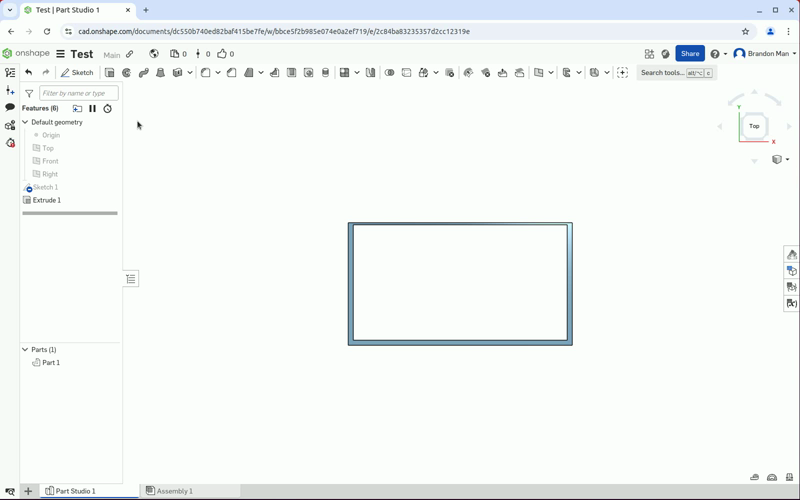
key(shift+h)
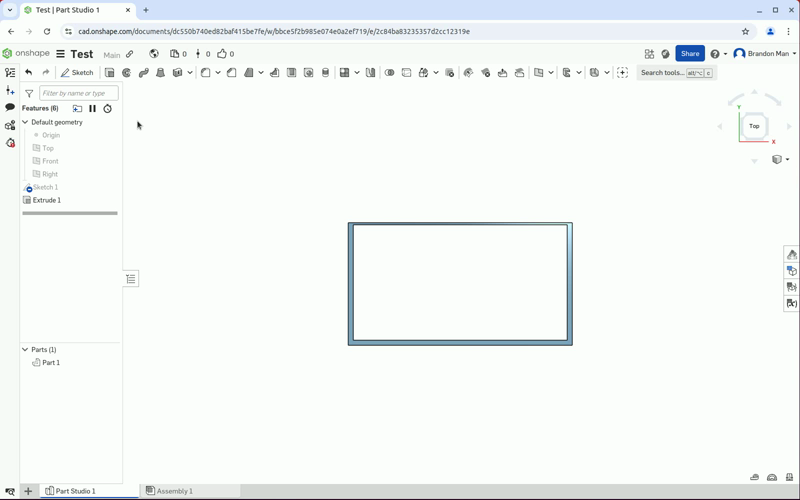
key(shift+h)
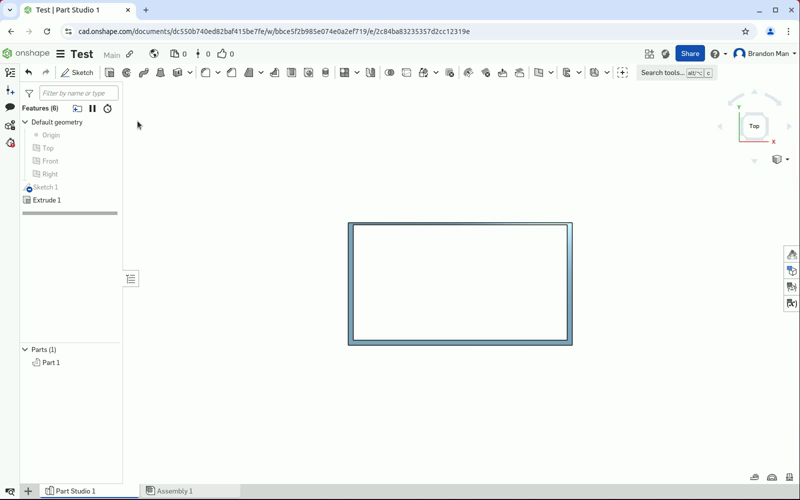
mouse_move(73, 189)
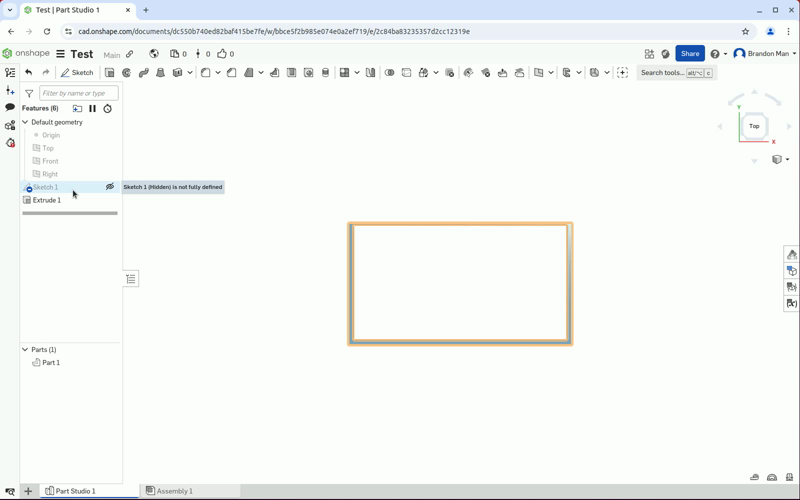
click(73, 189)
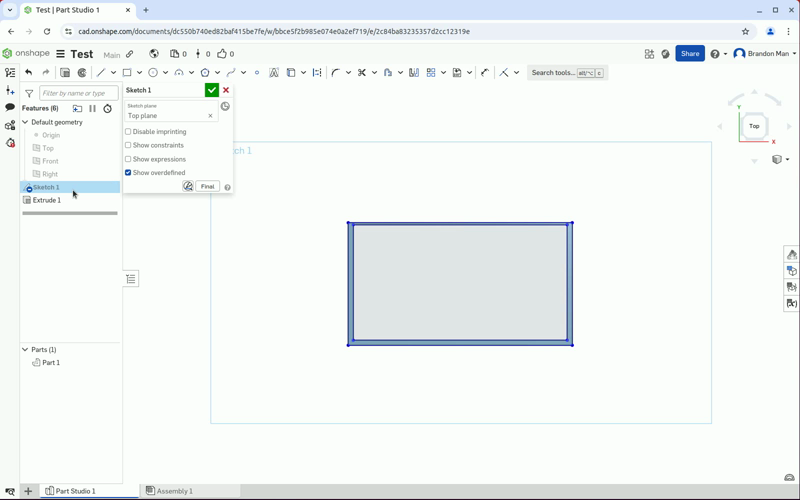
mouse_move(229, 92)
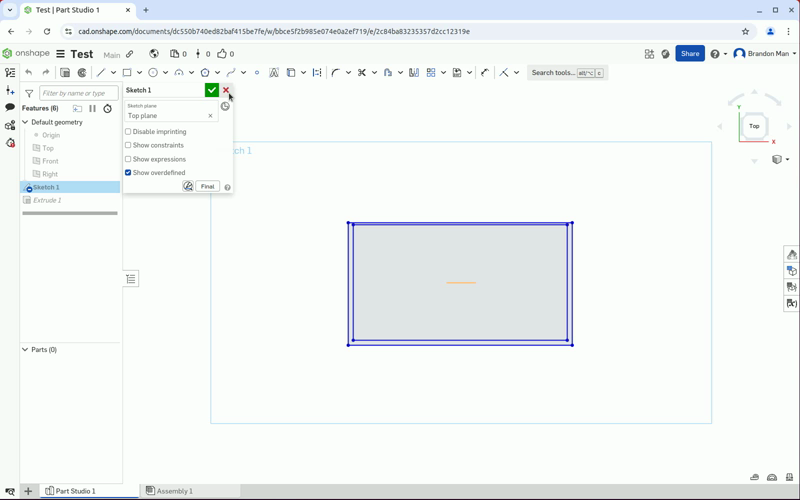
click(229, 92)
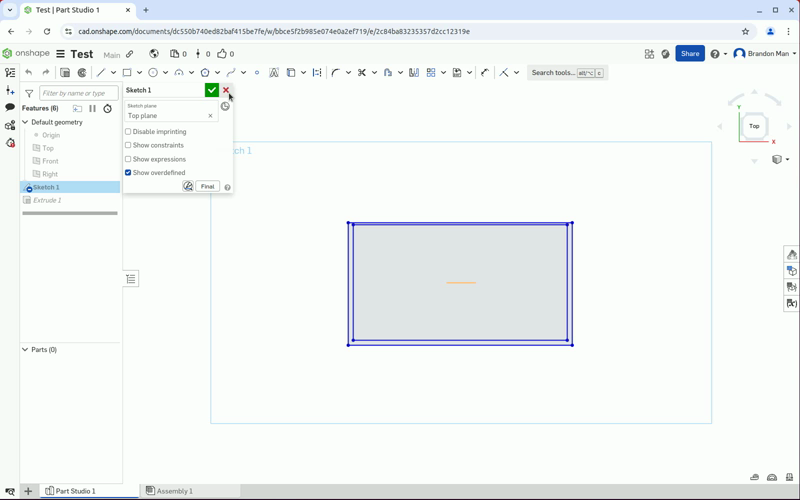
key(shift+s)
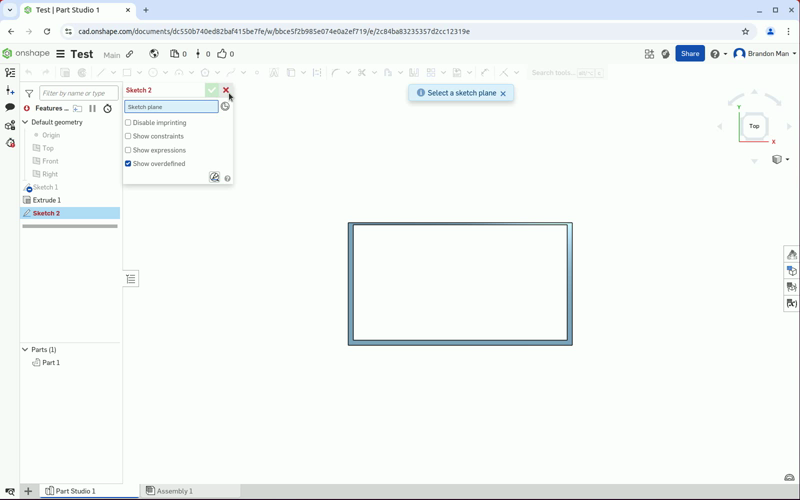
mouse_move(73, 150)
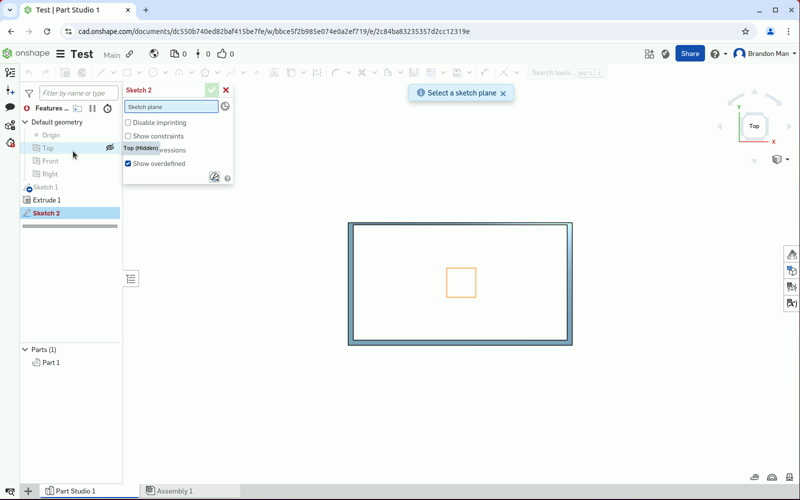
click(73, 150)
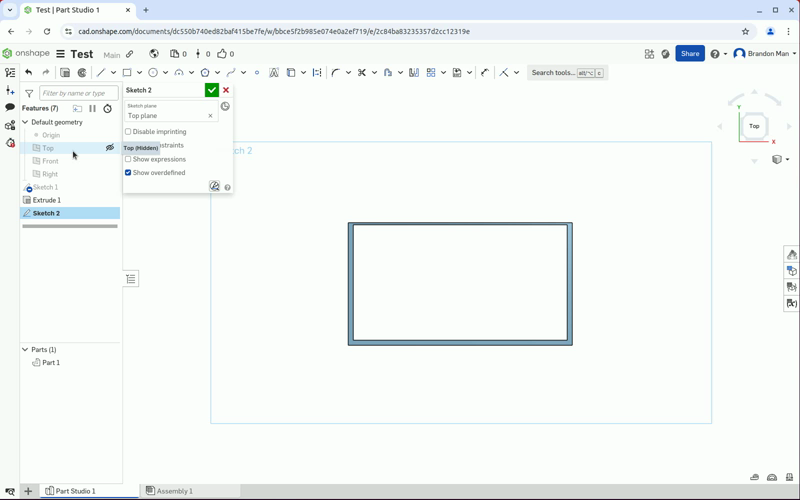
mouse_move(73, 352)
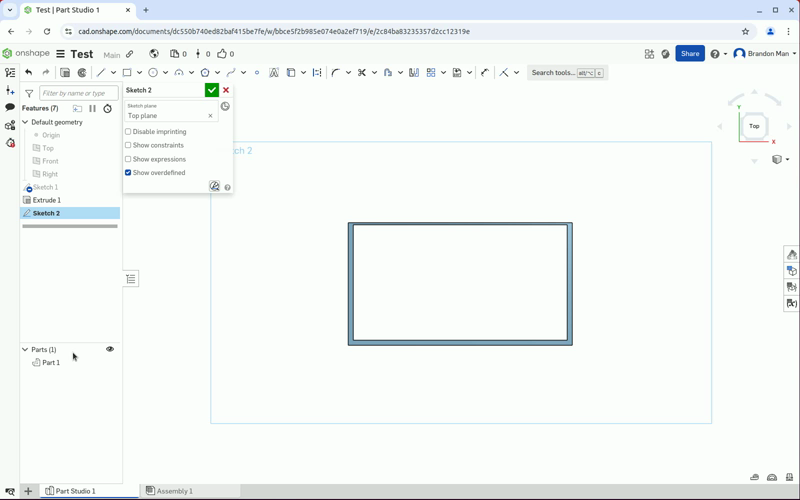
key(y)
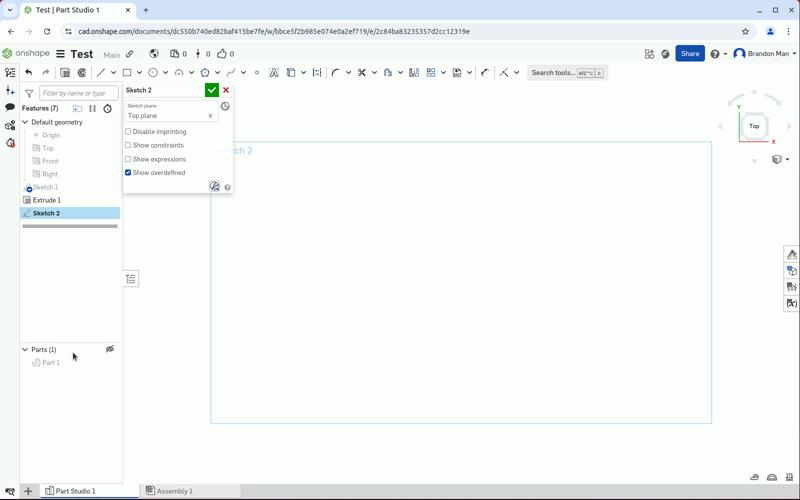
key(l)
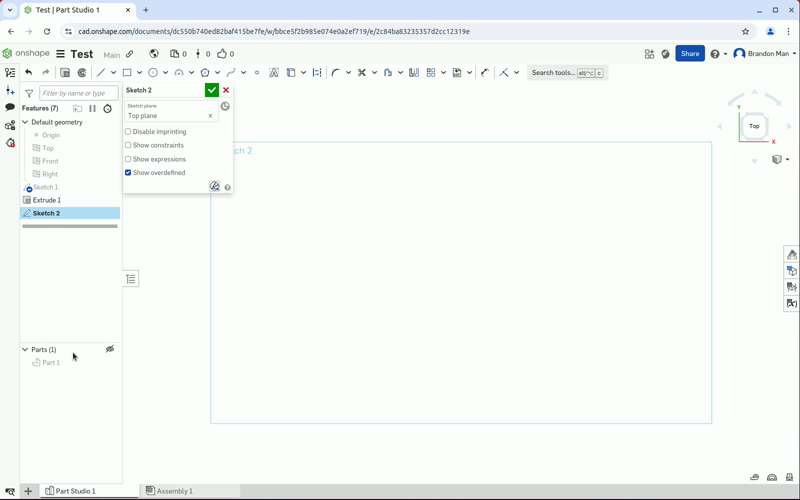
key_down(shift)
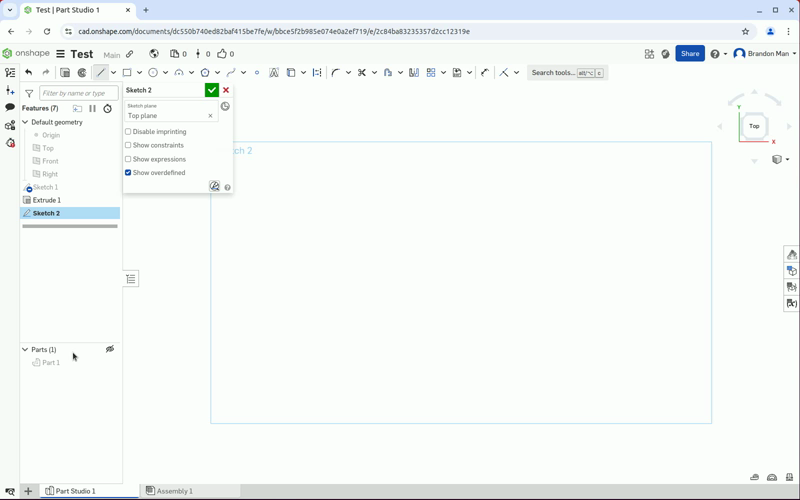
mouse_move(351, 341)
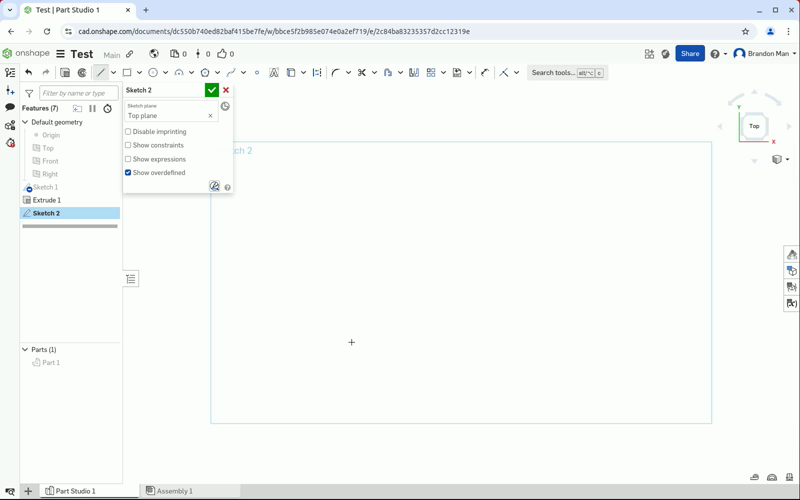
click(351, 341)
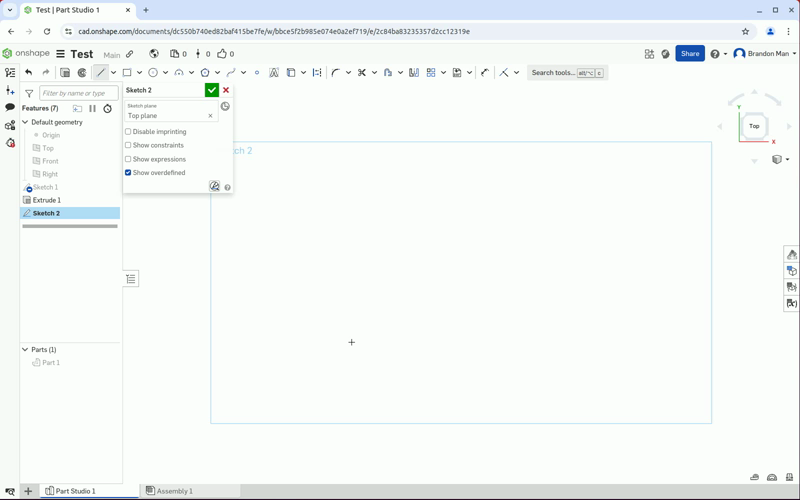
key_up(shift)
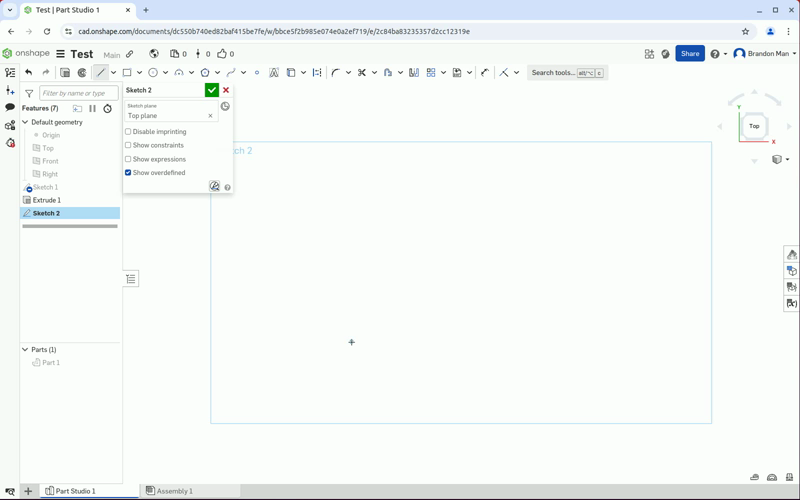
key_down(shift)
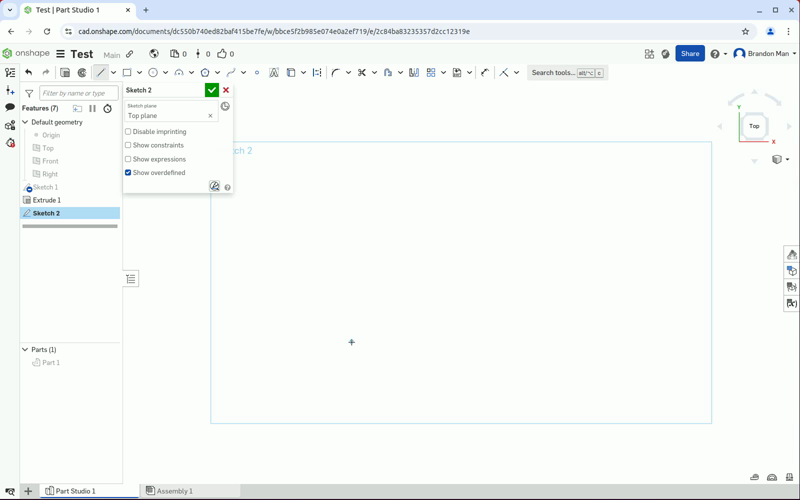
mouse_move(568, 341)
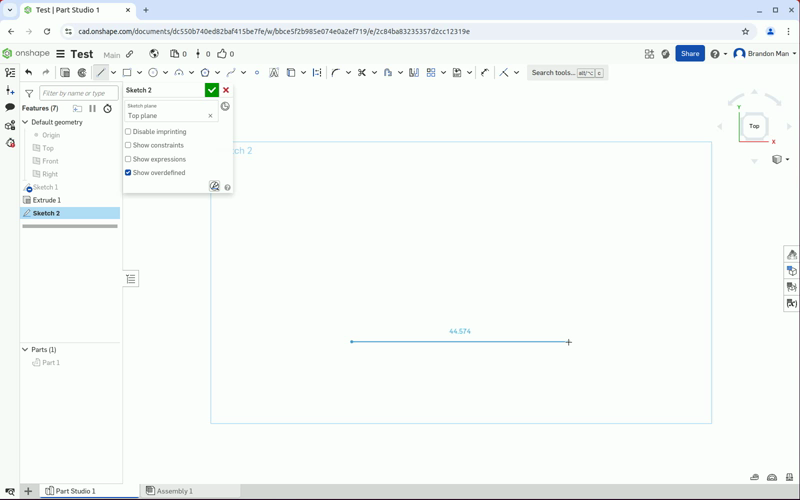
click(568, 341)
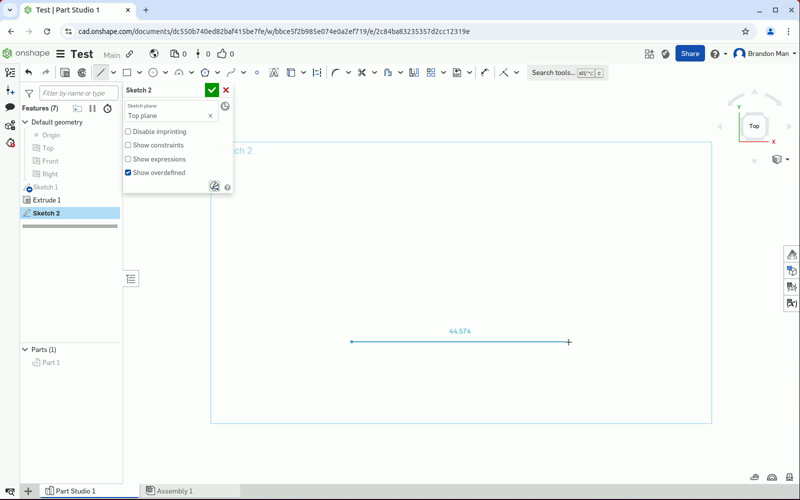
key_up(shift)
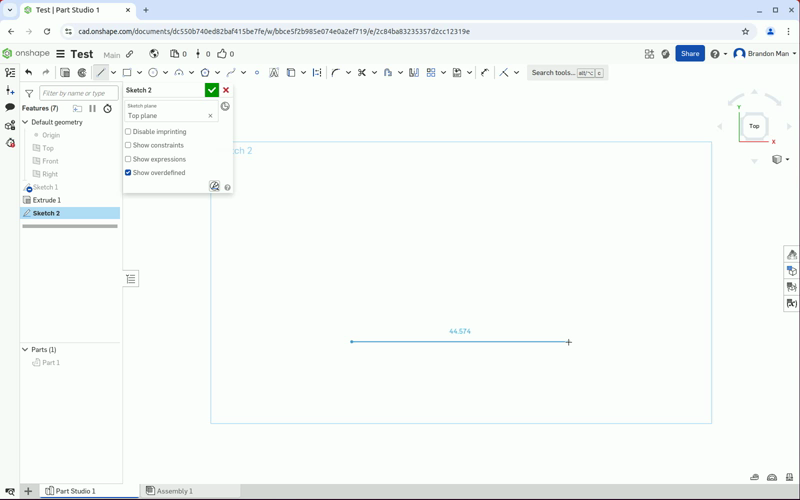
key_down(shift)
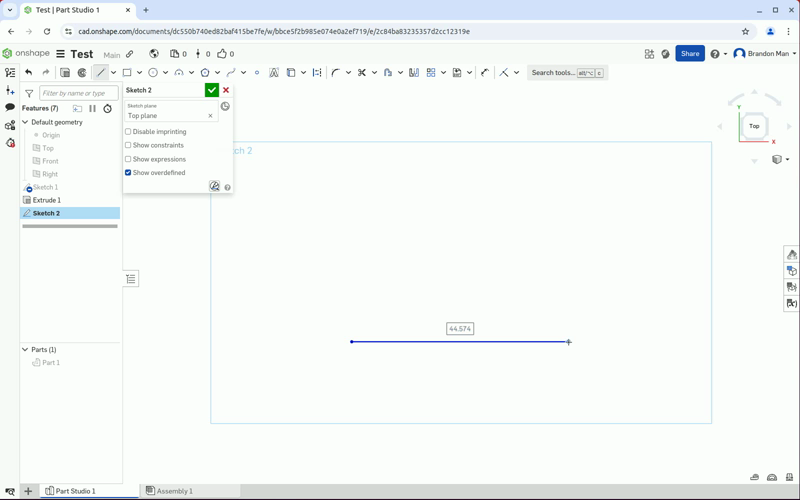
mouse_move(568, 225)
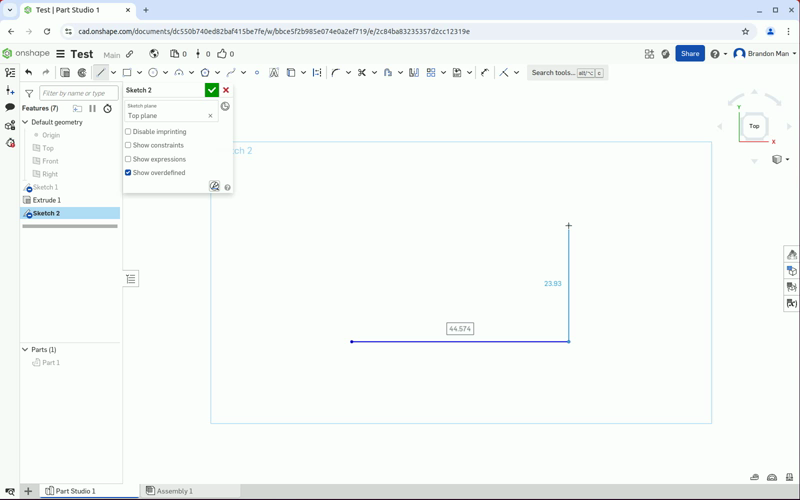
click(568, 225)
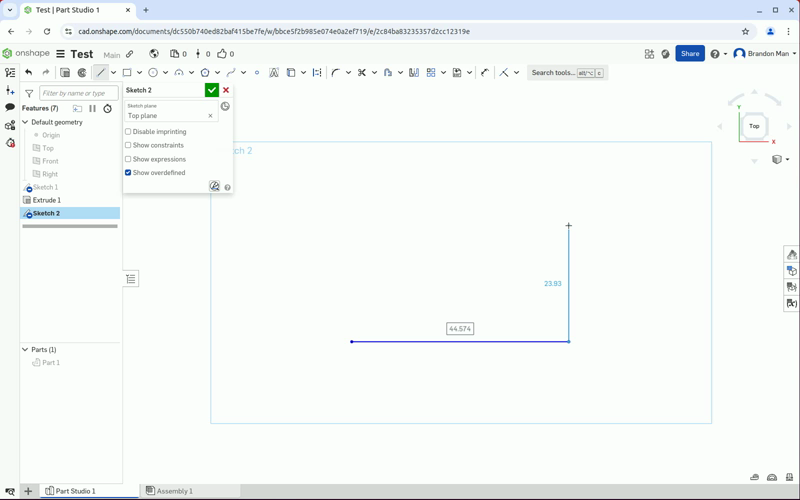
key_up(shift)
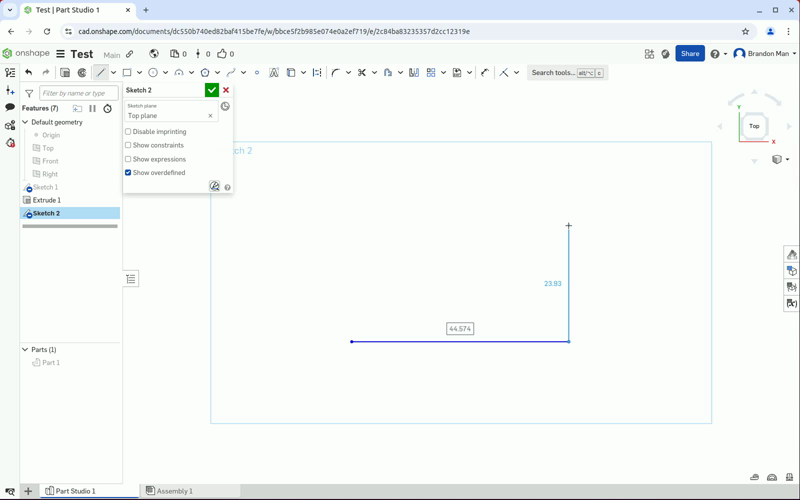
key_down(shift)
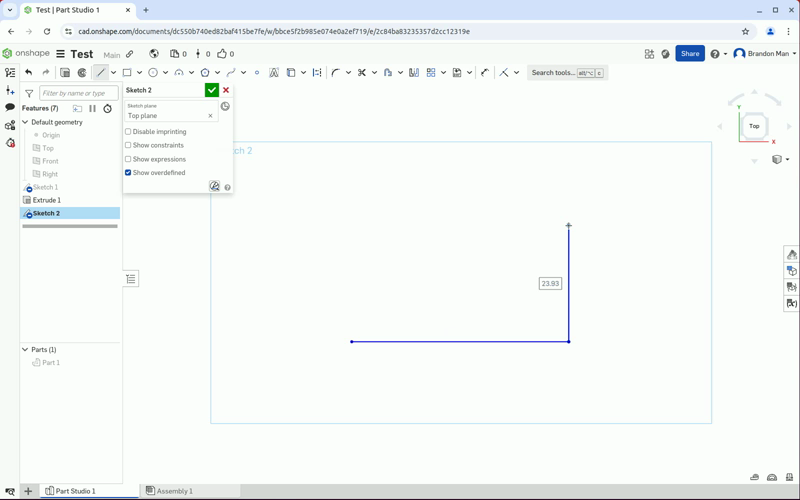
mouse_move(351, 225)
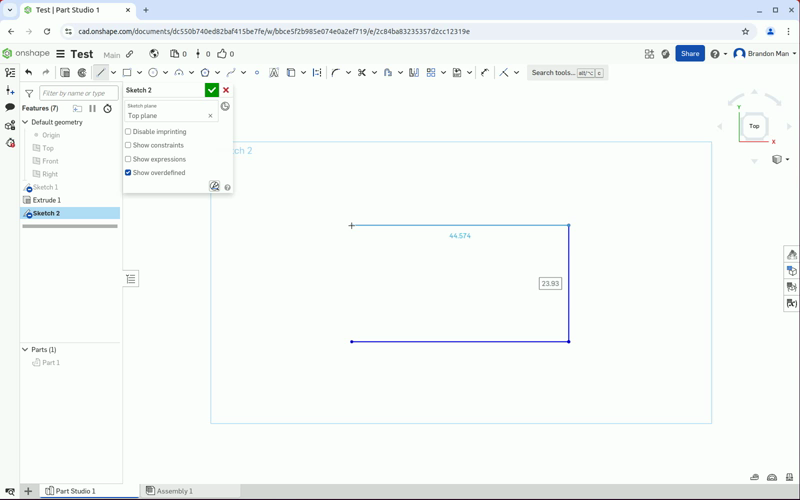
click(351, 225)
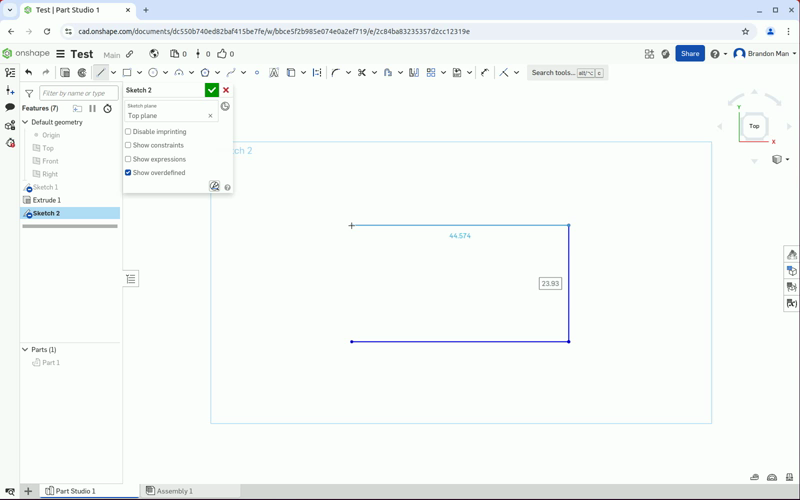
key_up(shift)
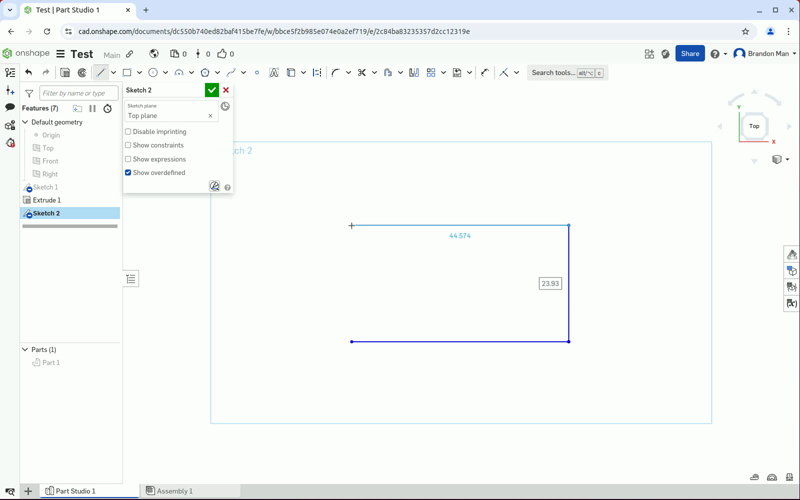
key_down(shift)
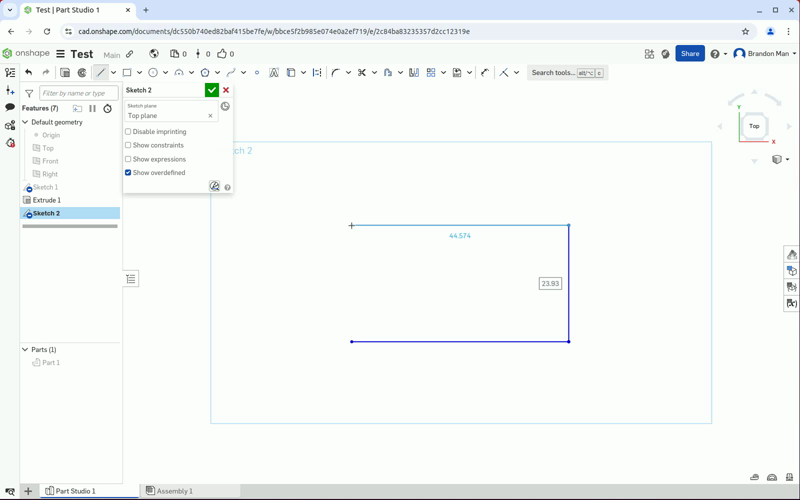
mouse_move(351, 341)
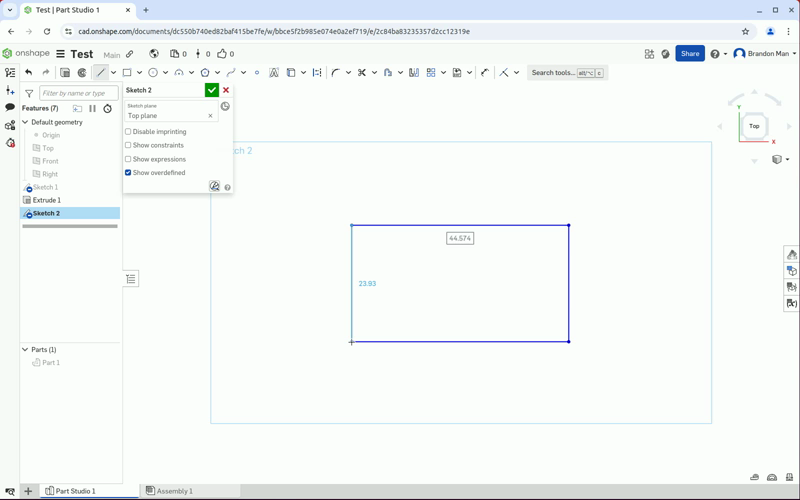
key_up(shift)
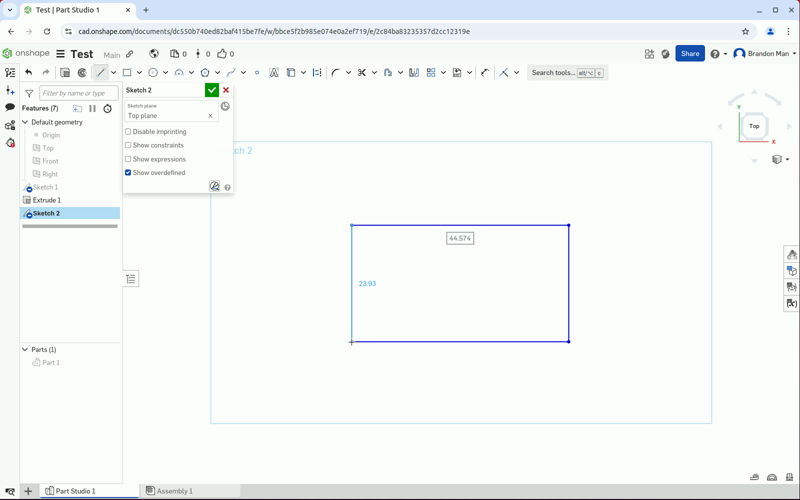
click(351, 341)
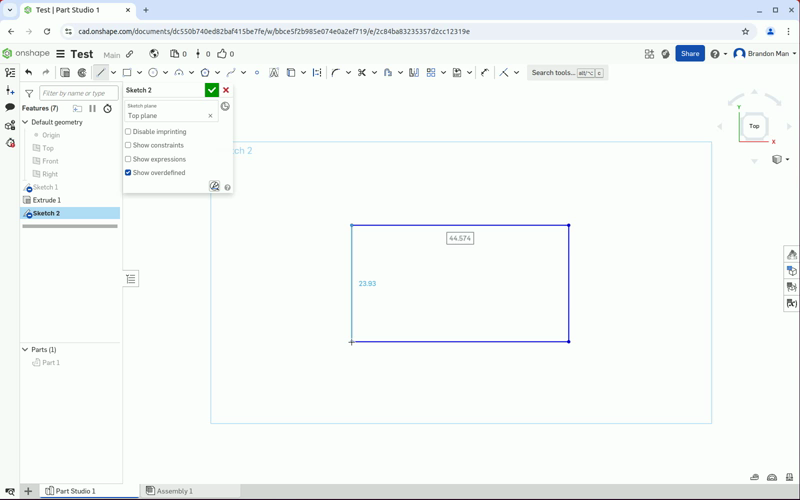
key(esc)
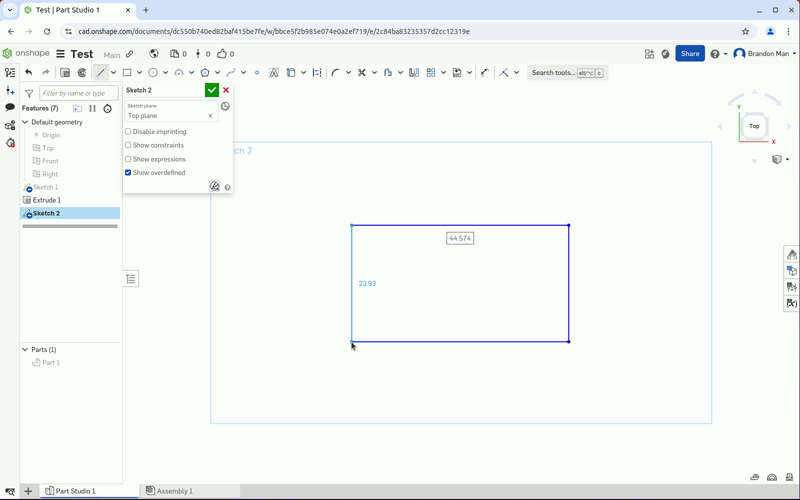
mouse_move(461, 267)
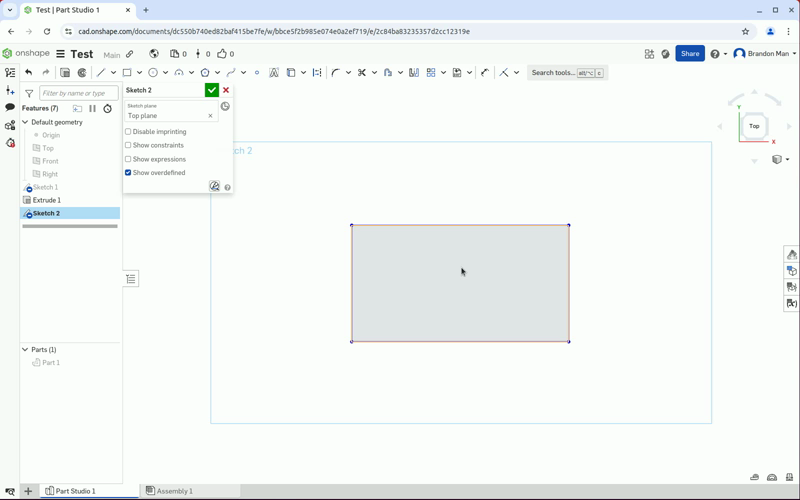
click(461, 267)
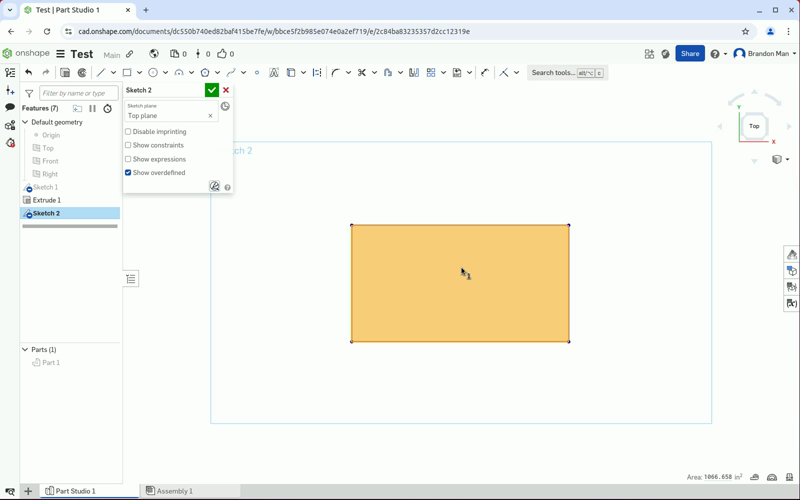
mouse_move(73, 352)
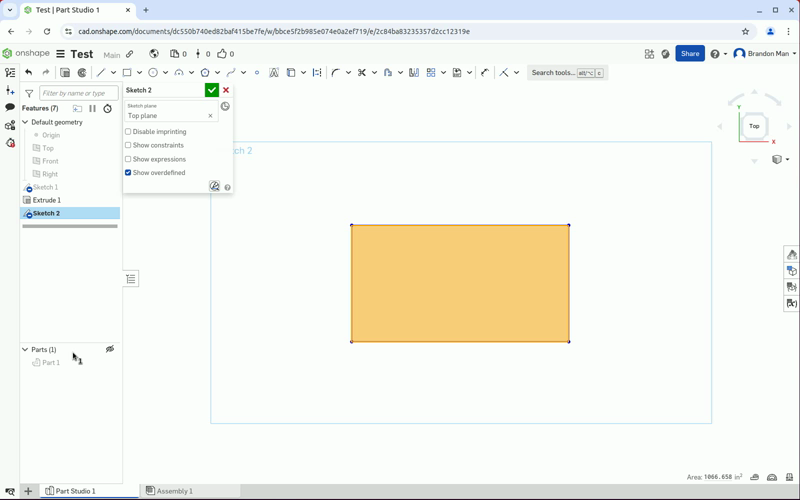
key(shift+y)
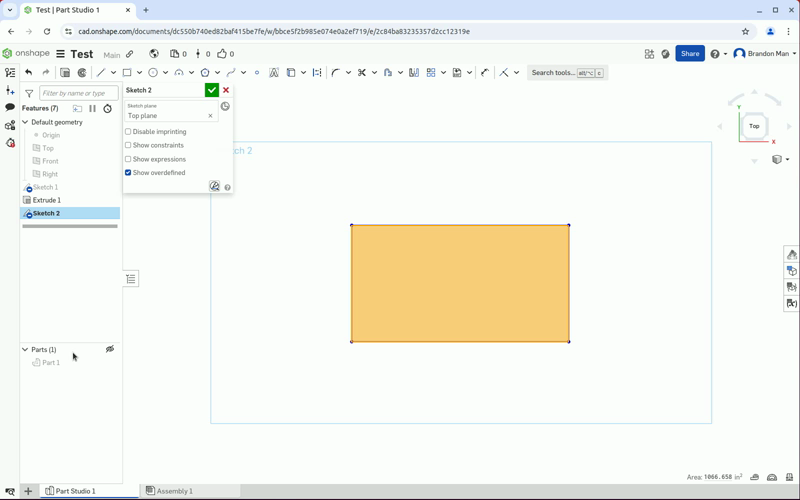
key(shift+e)
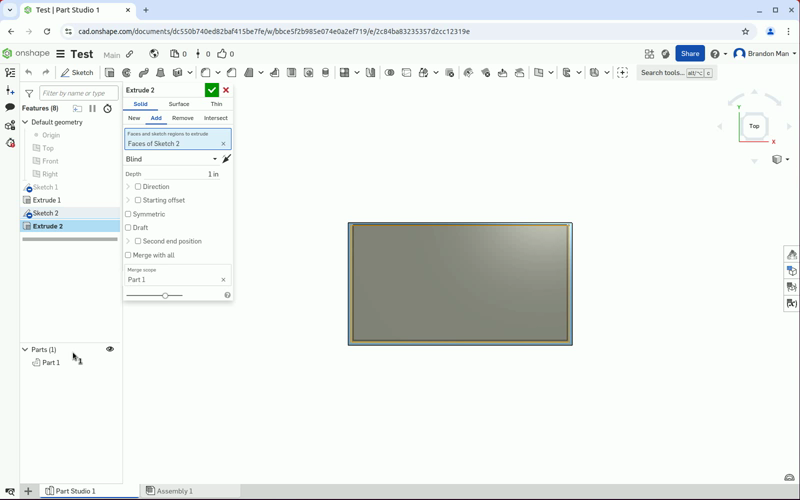
mouse_move(143, 106)
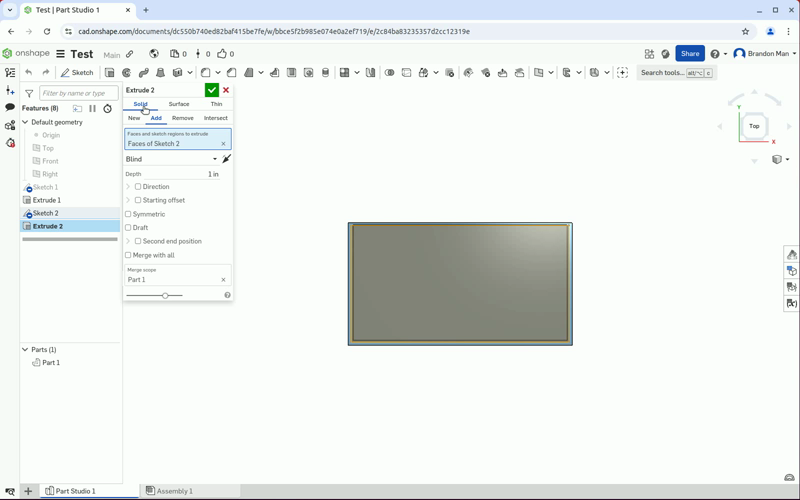
click(143, 106)
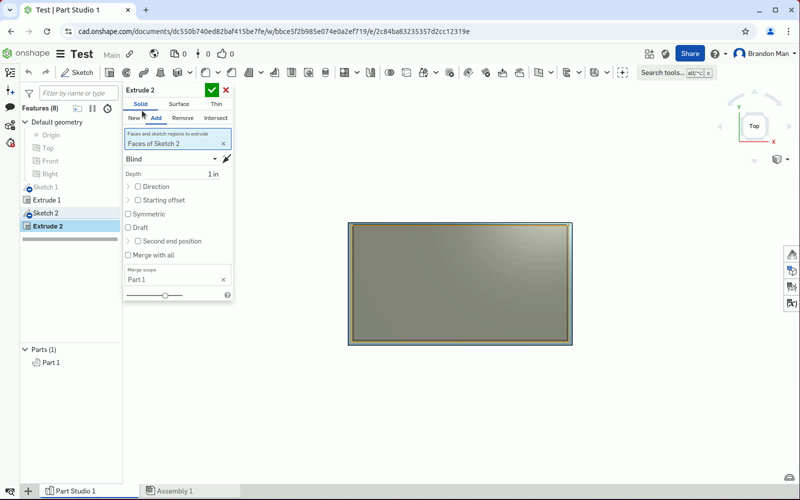
mouse_move(137, 120)
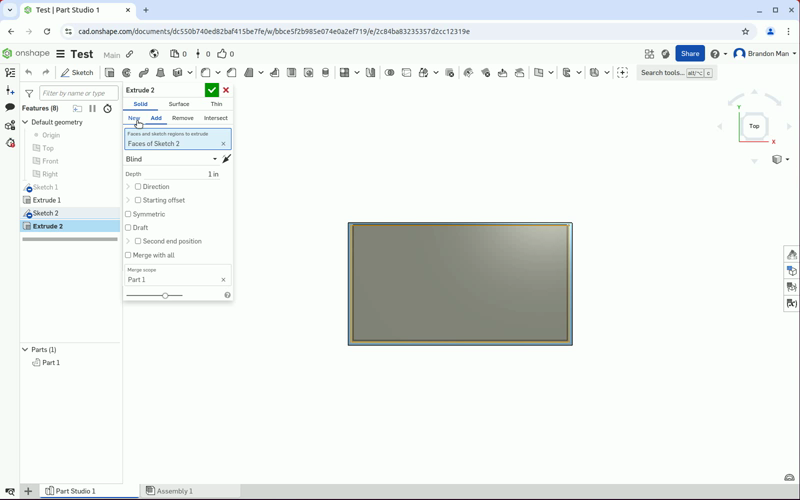
click(137, 120)
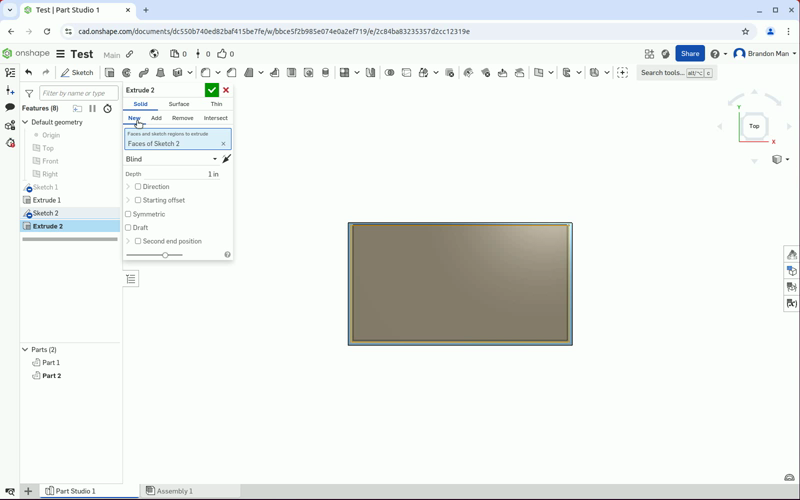
key(tab, 4)
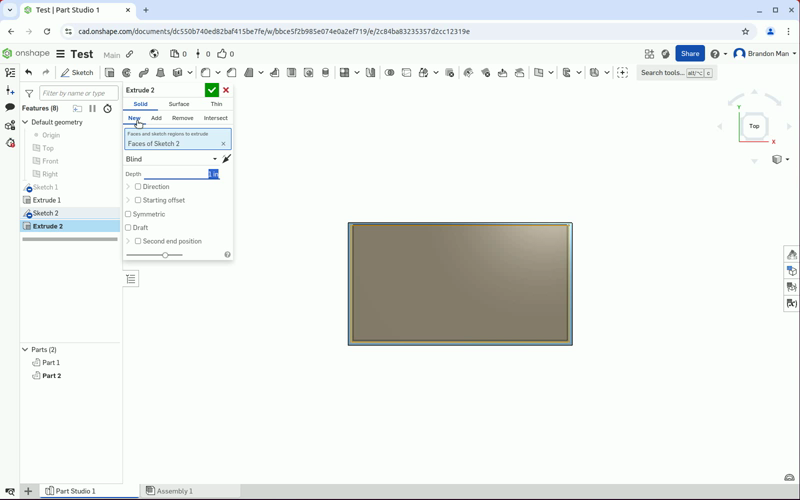
text(0.722)
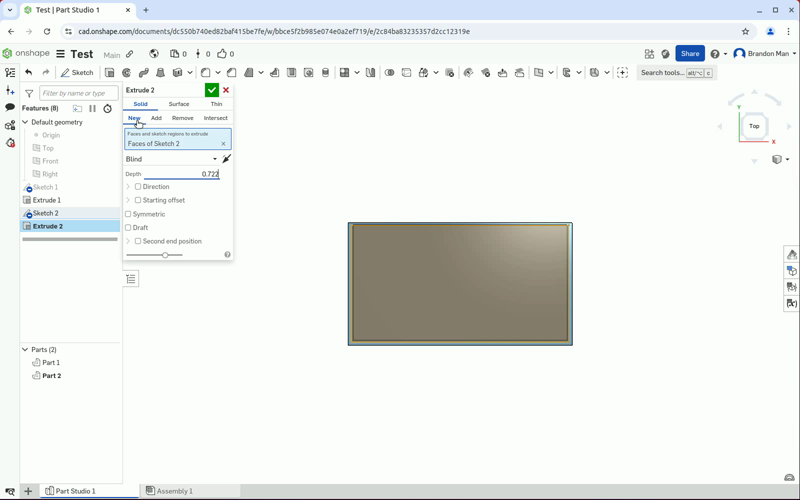
key(enter)
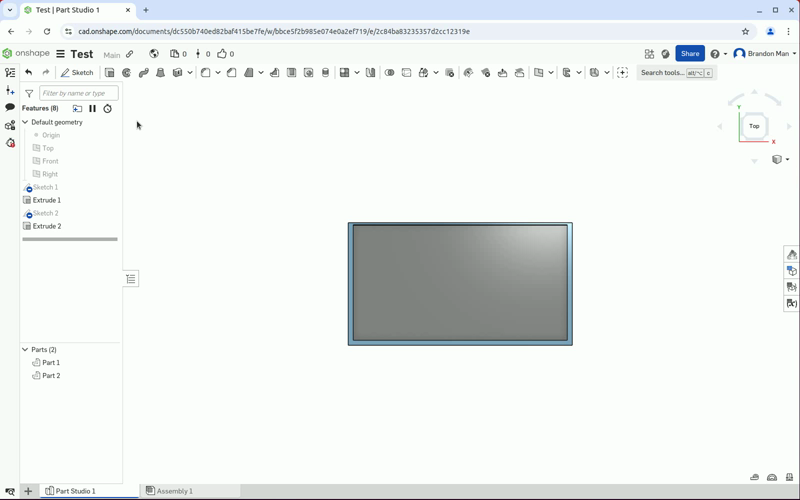
key(shift+h)
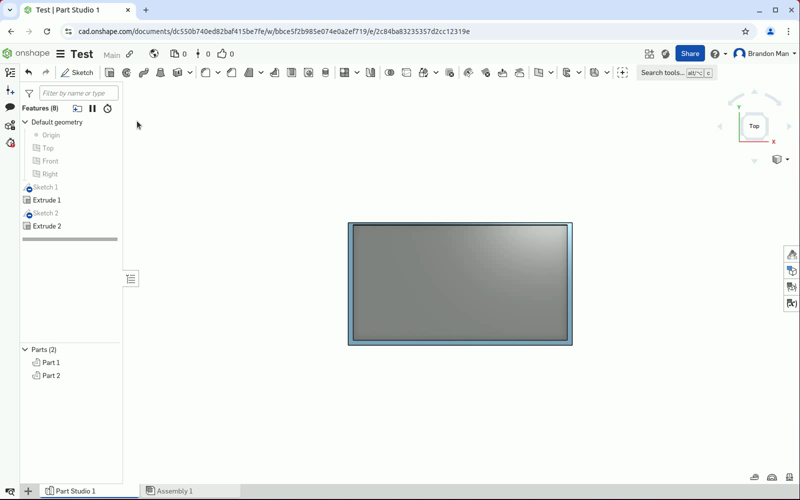
key(shift+h)
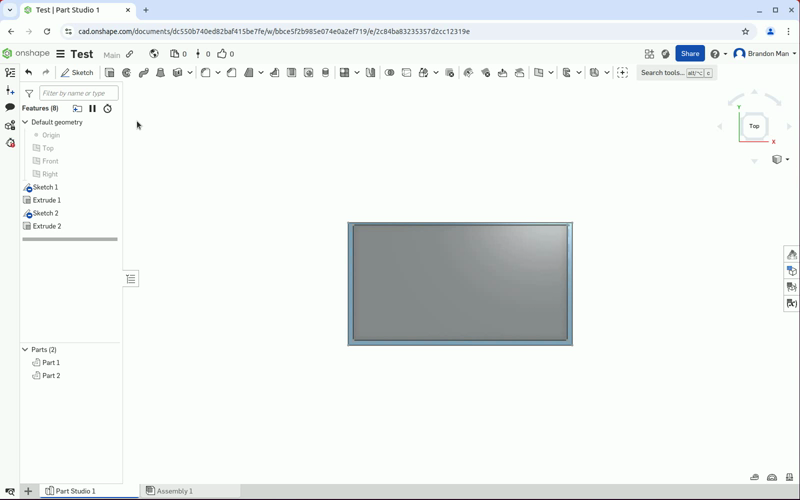
key(shift+7)
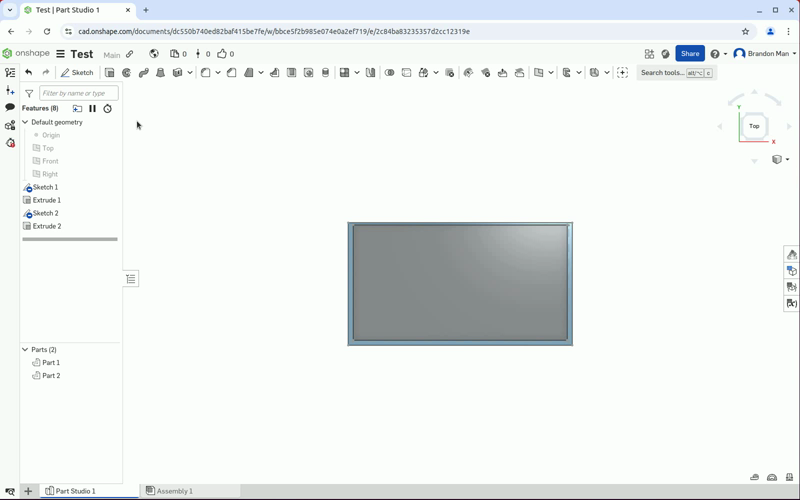
key(up, 3)
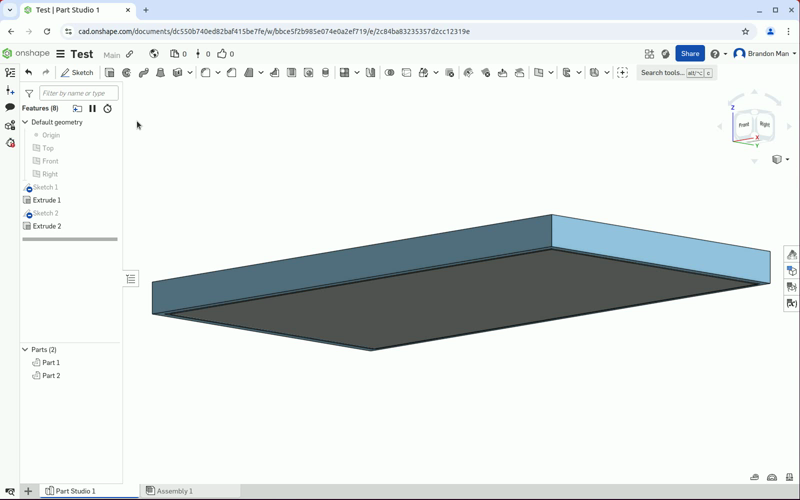
key(left, 3)
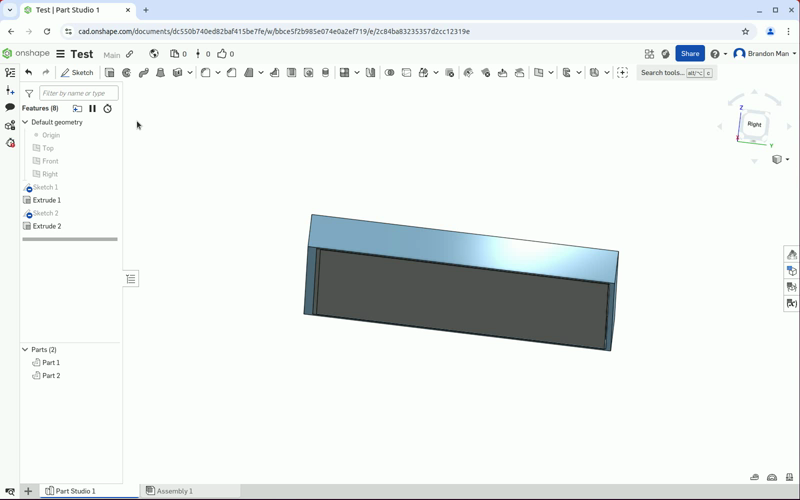
key(right, 3)
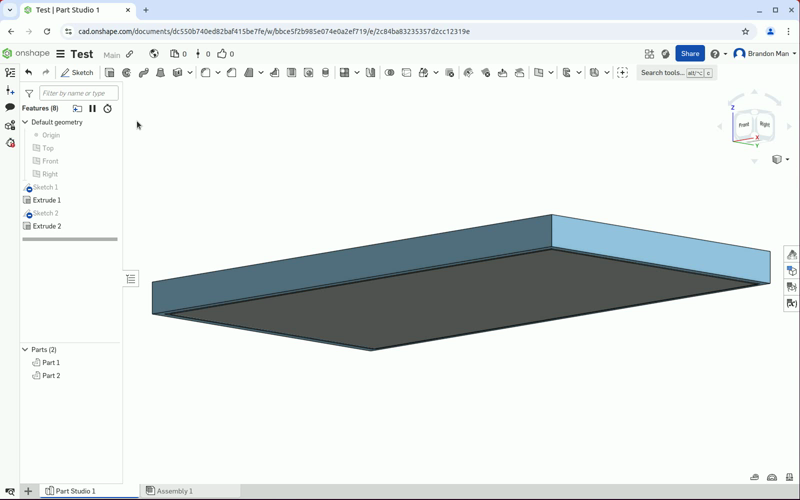
key(down, 3)
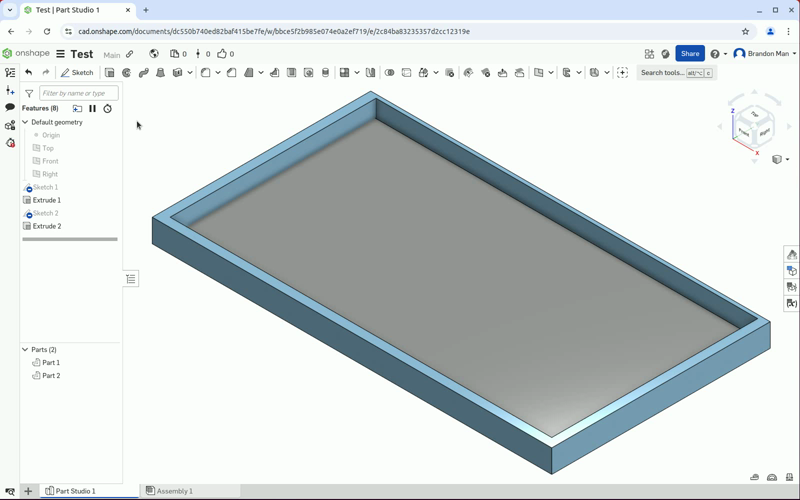
mouse_move(73, 189)
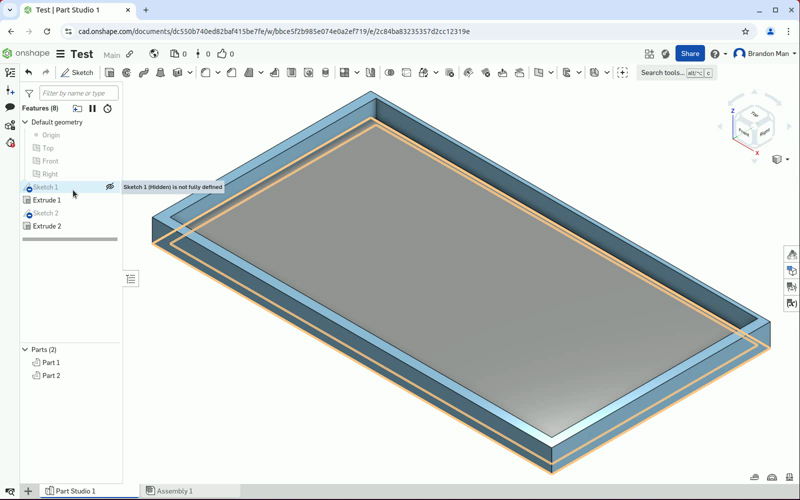
click(73, 189)